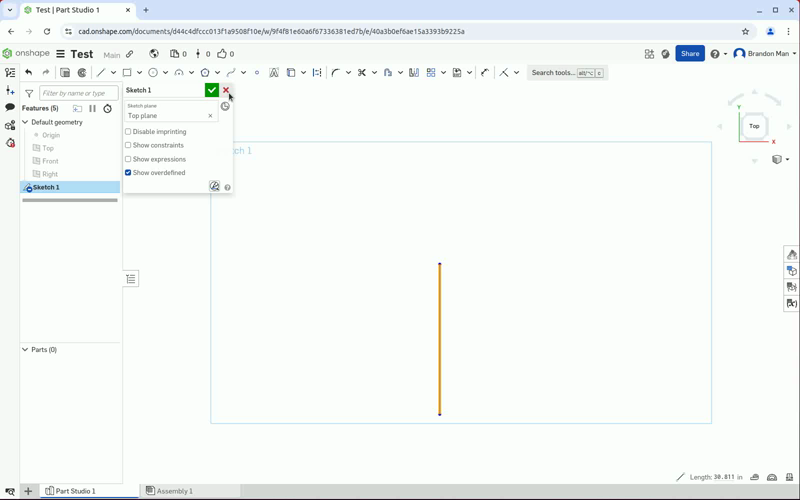
key(shift+h)
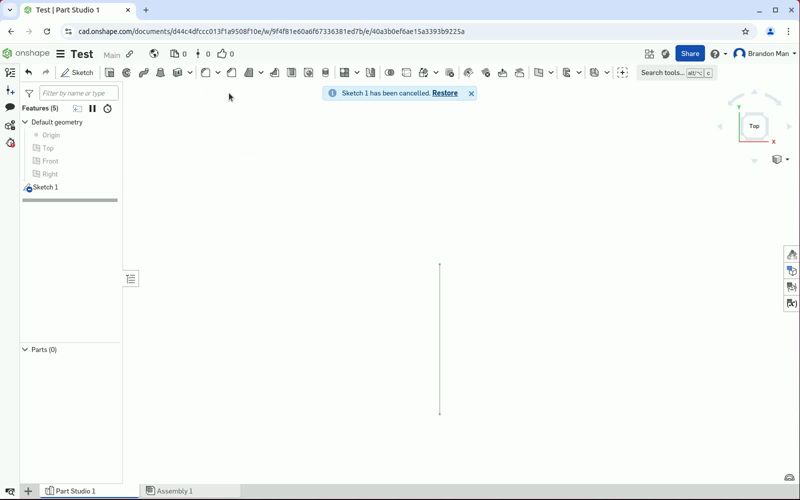
key(shift+s)
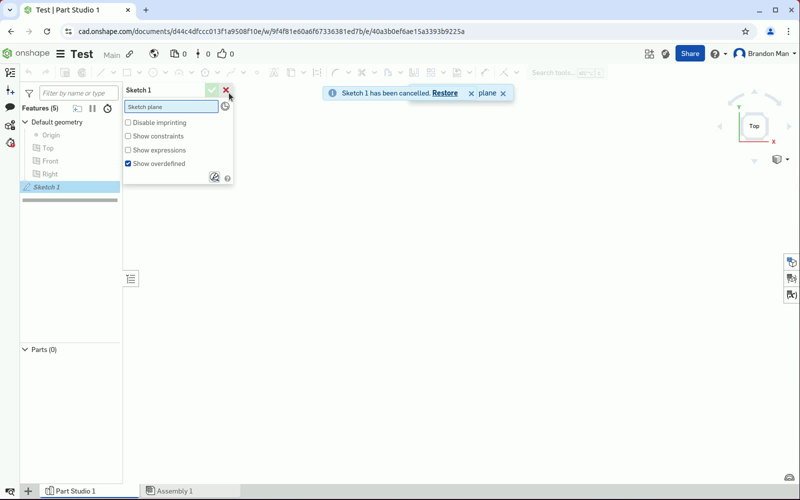
mouse_move(73, 150)
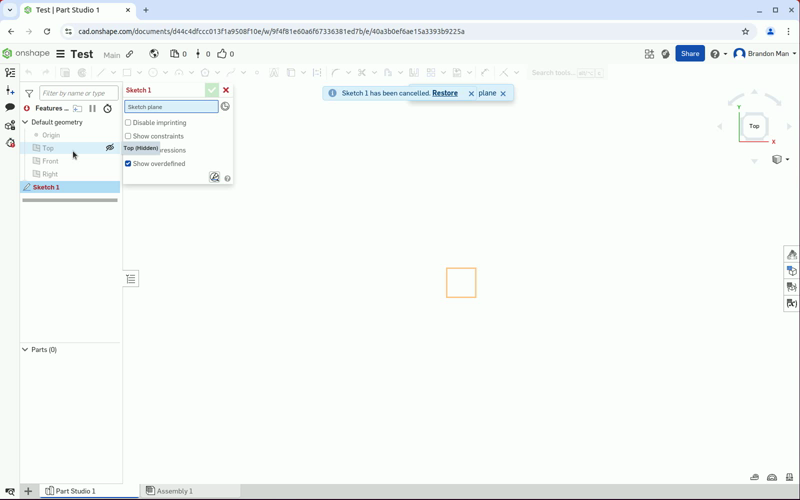
click(73, 150)
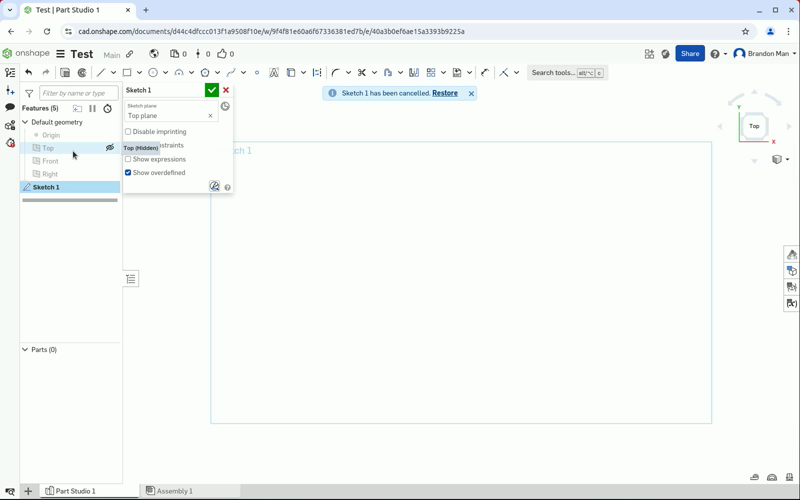
mouse_move(73, 352)
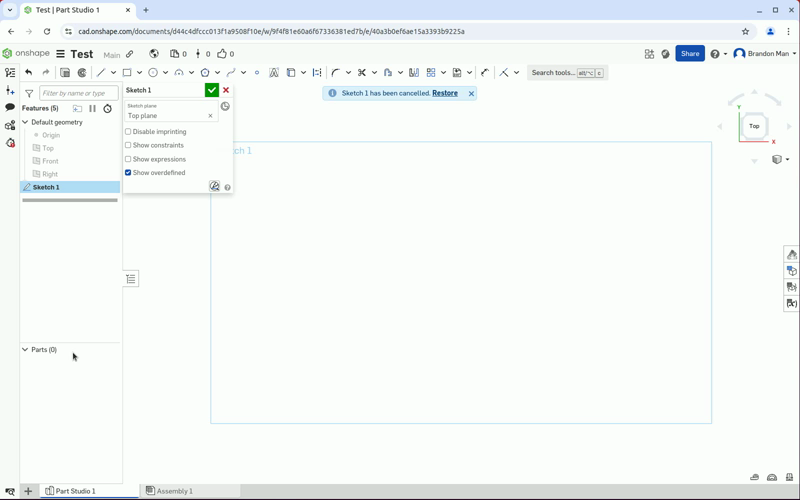
key(y)
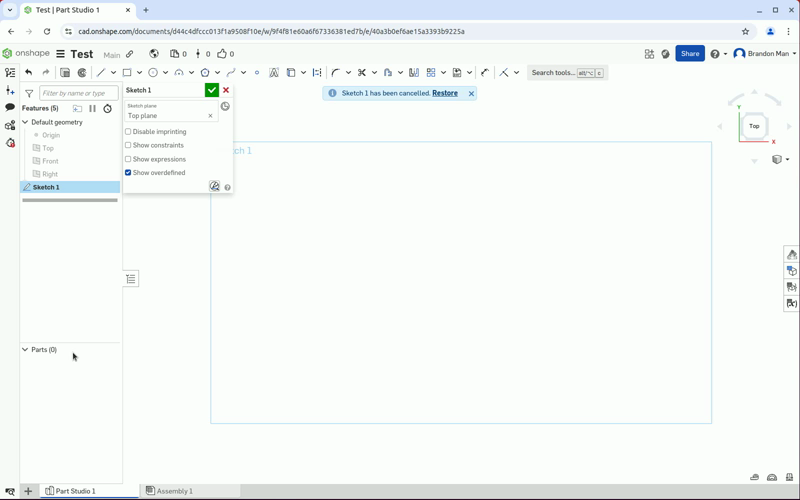
key(c)
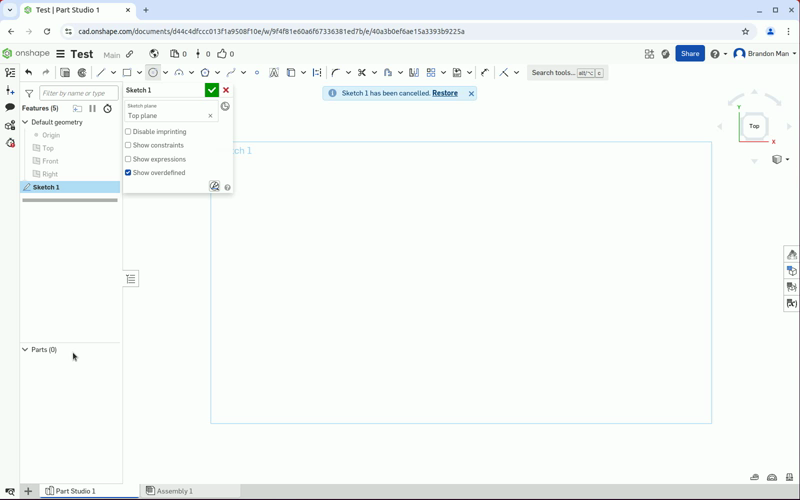
key_down(shift)
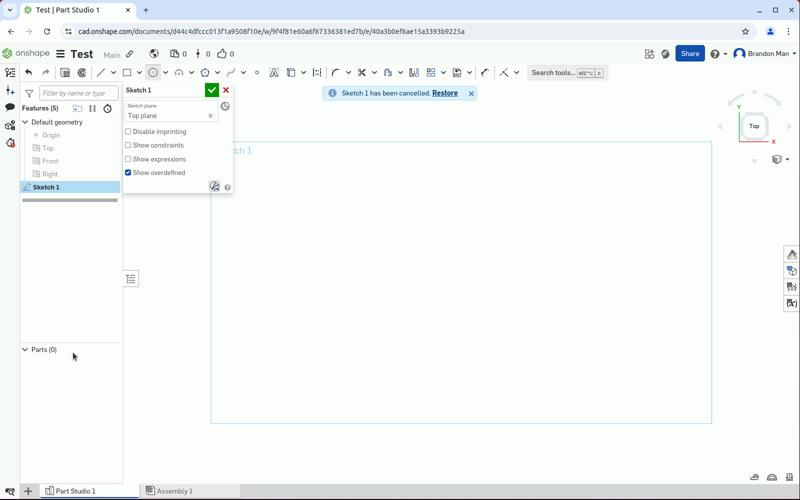
mouse_move(461, 282)
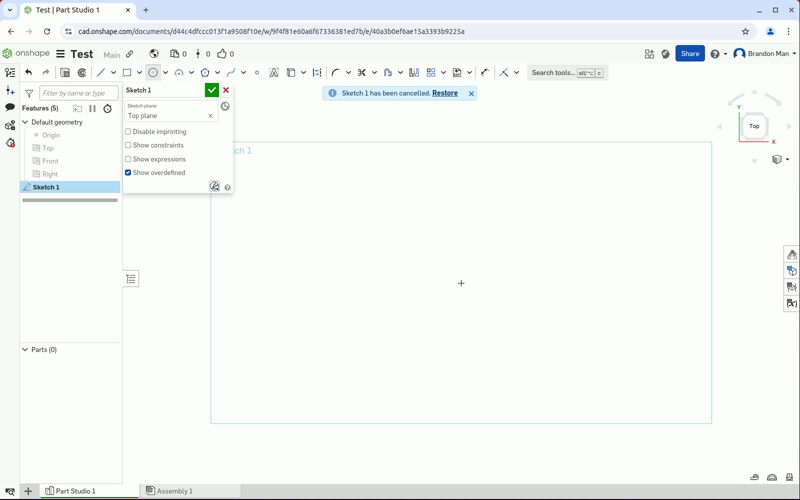
click(461, 282)
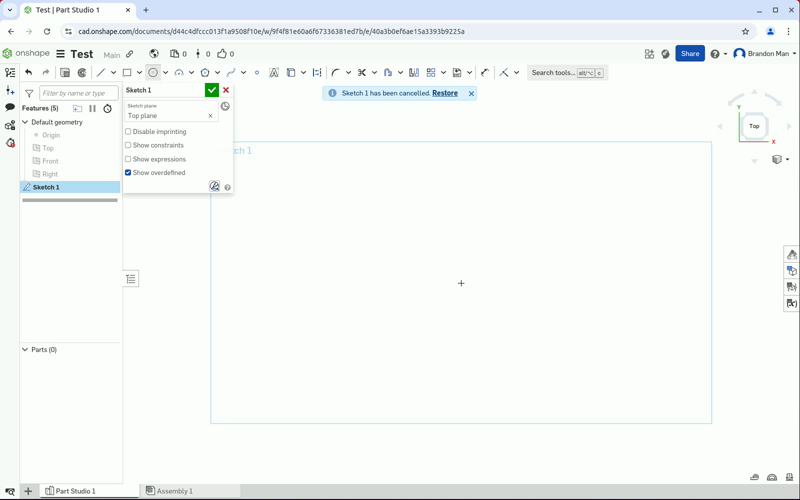
key_up(shift)
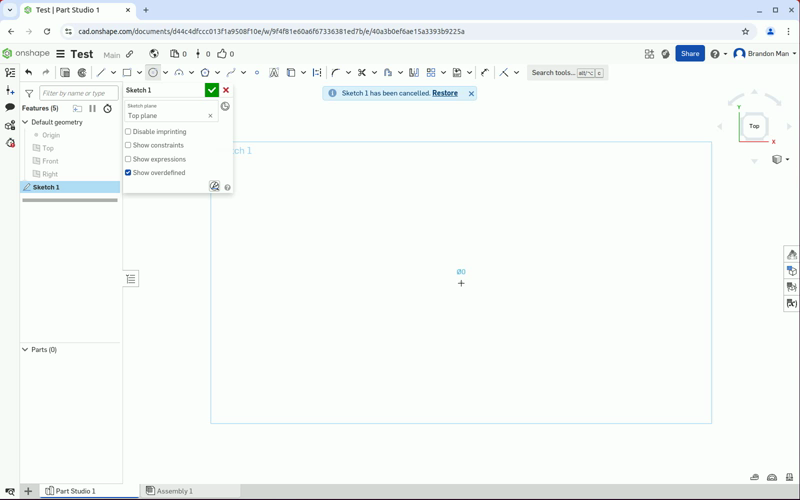
mouse_move(572, 282)
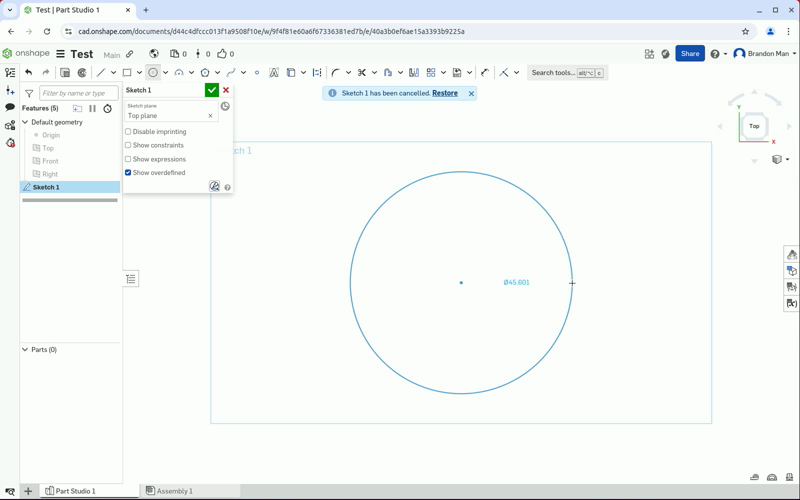
click(572, 282)
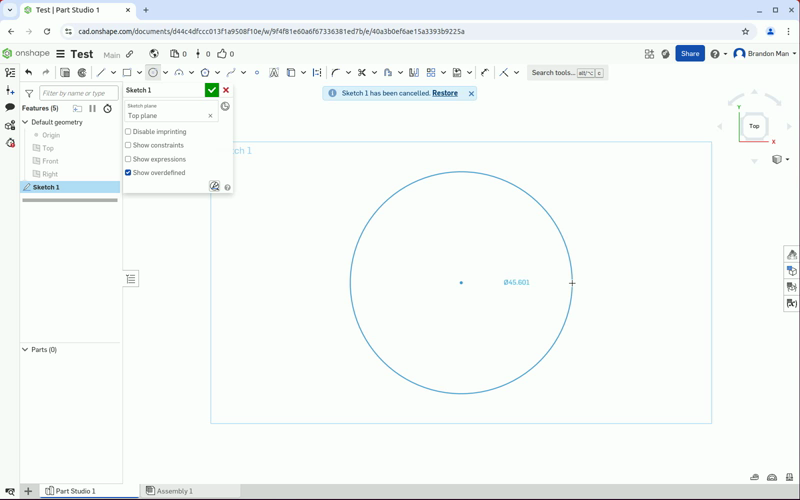
key(esc)
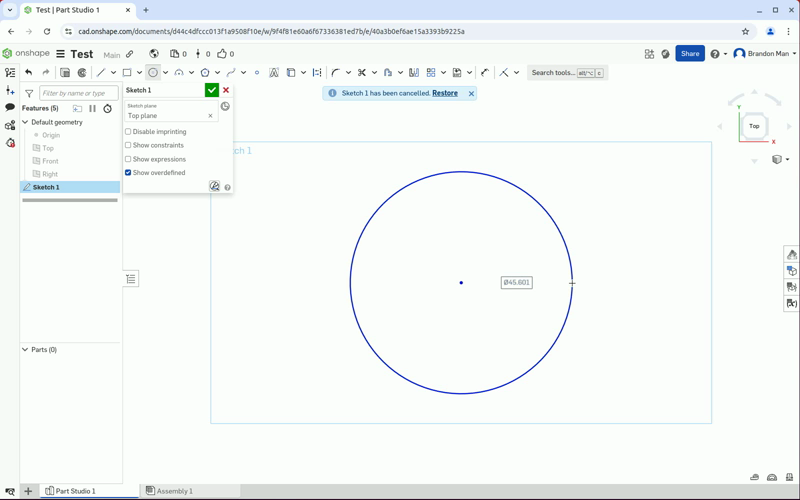
key(c)
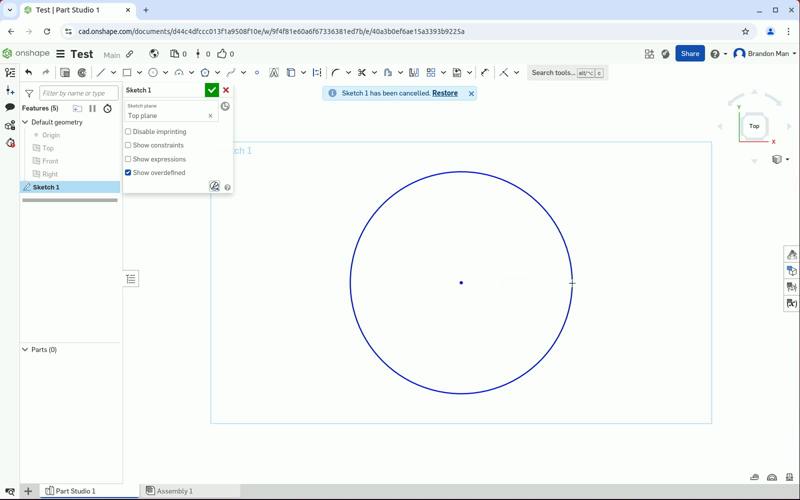
key_down(shift)
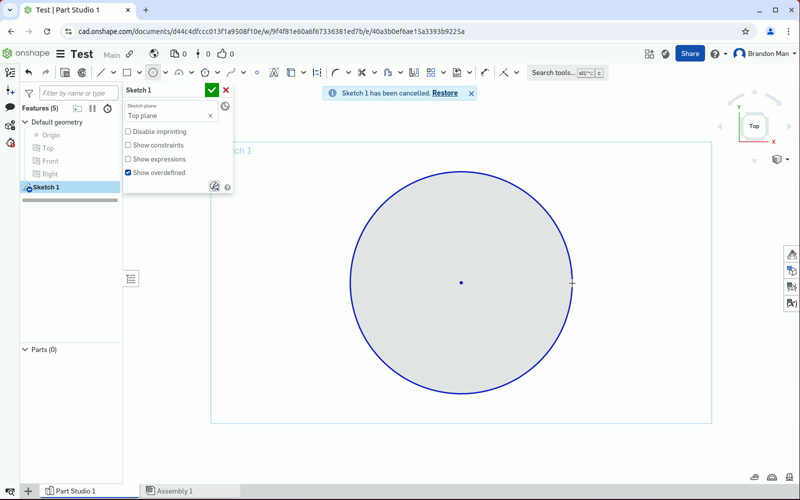
mouse_move(461, 282)
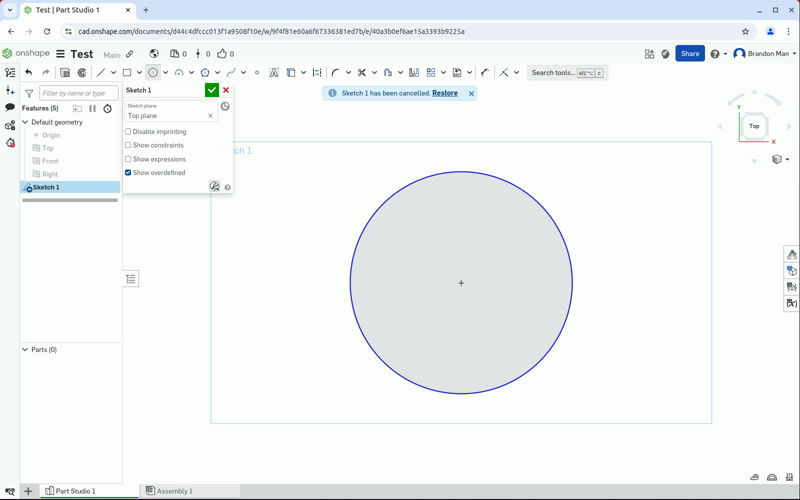
click(461, 282)
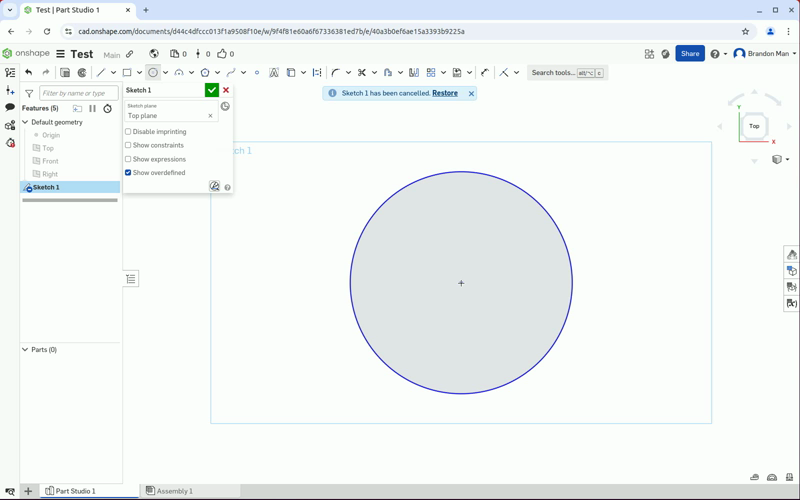
key_up(shift)
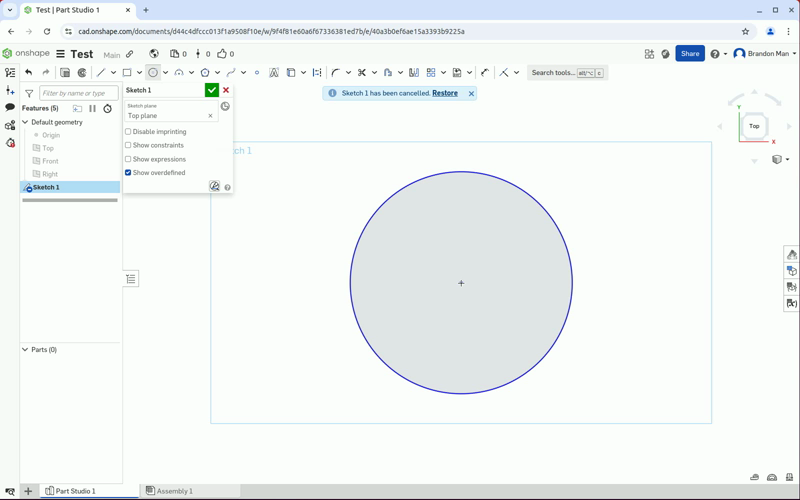
mouse_move(555, 282)
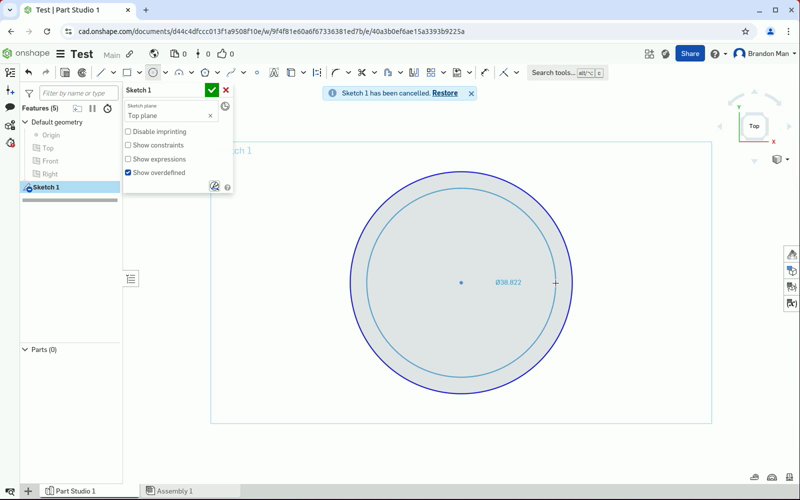
click(555, 282)
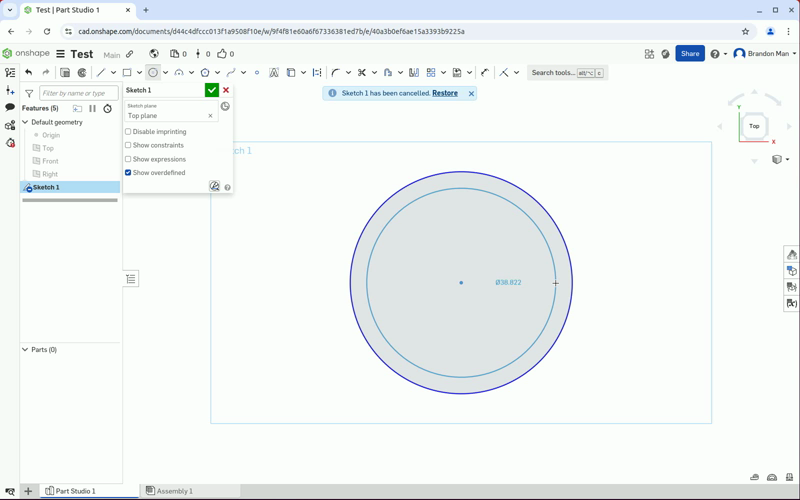
key(esc)
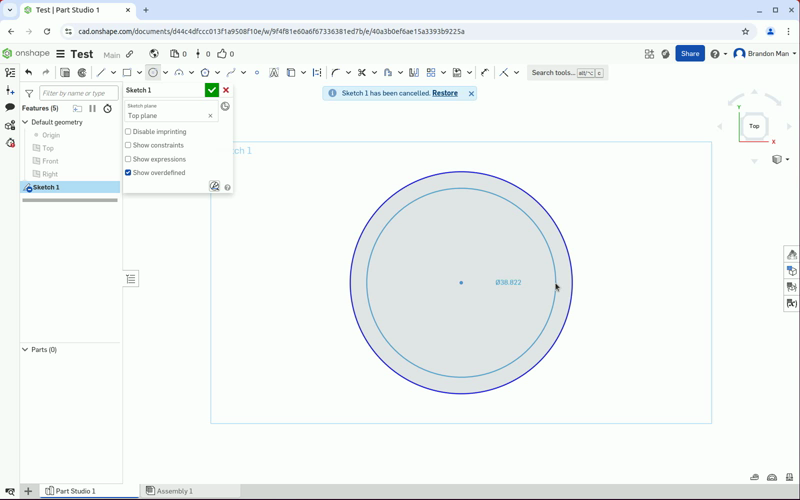
mouse_move(556, 323)
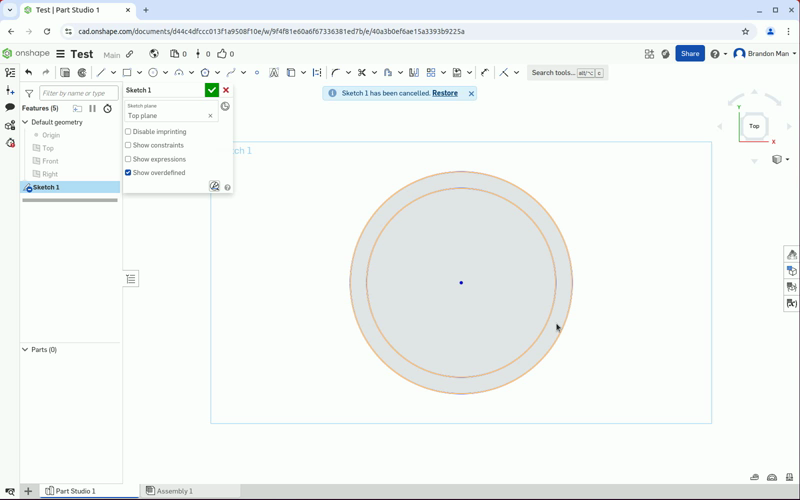
click(556, 323)
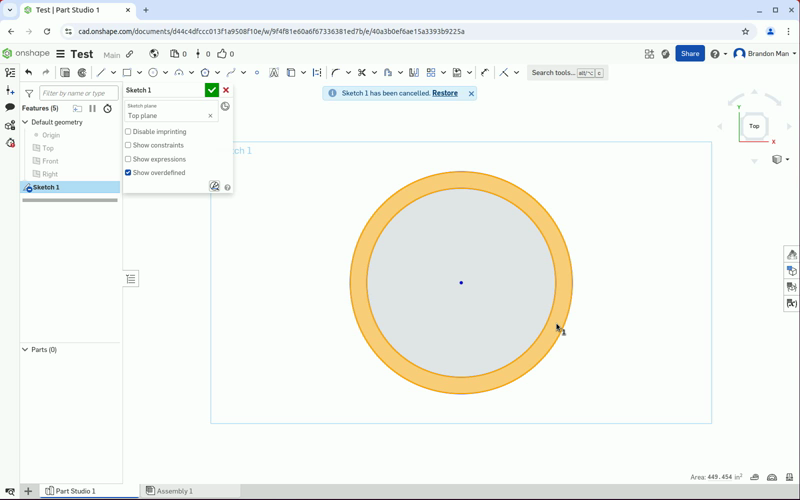
mouse_move(73, 352)
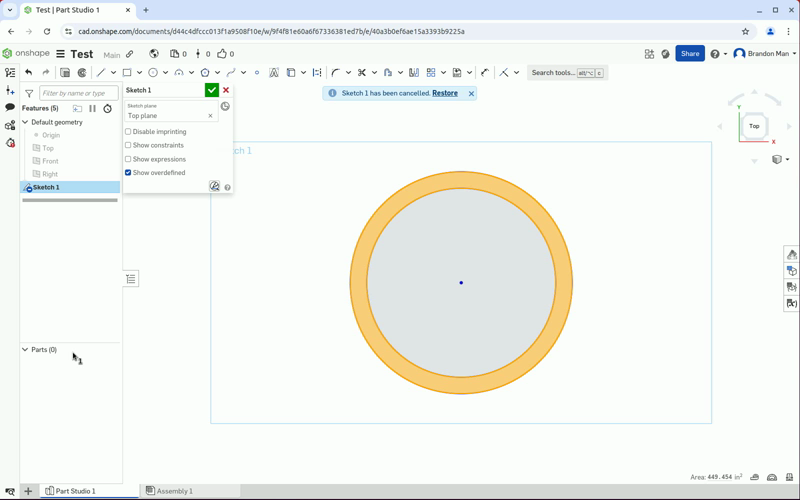
key(shift+y)
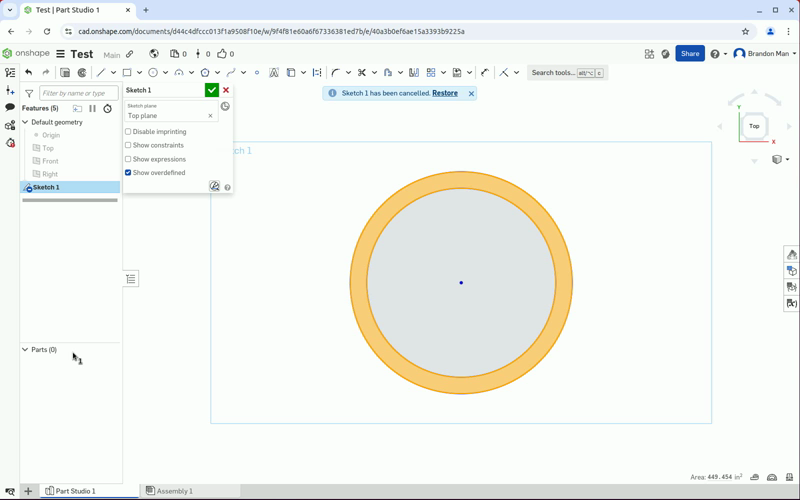
key(shift+e)
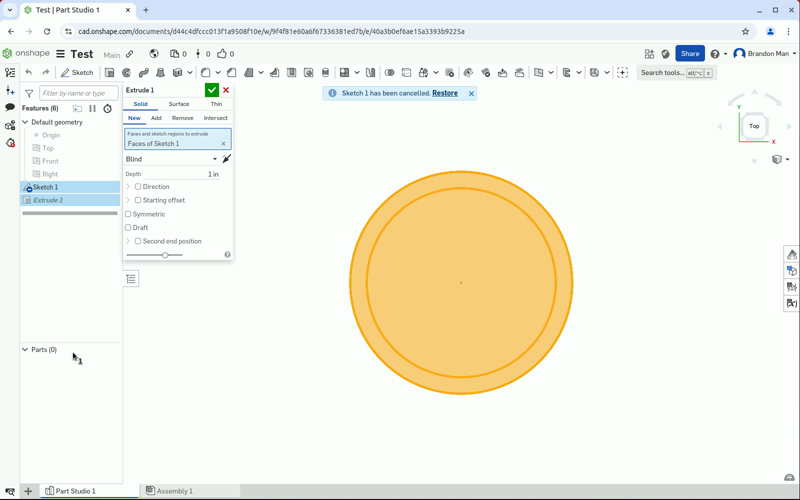
mouse_move(143, 106)
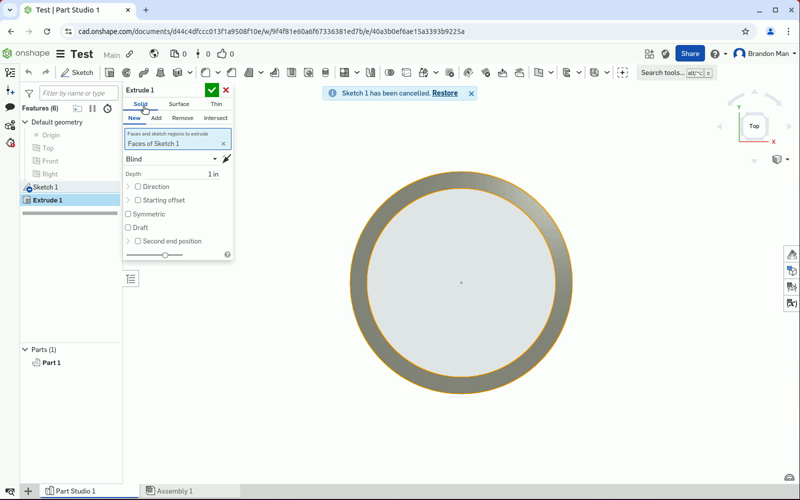
click(143, 106)
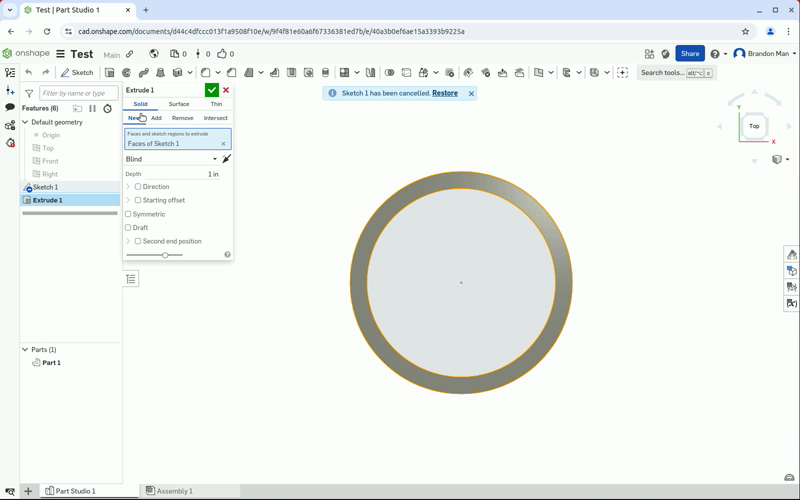
mouse_move(137, 120)
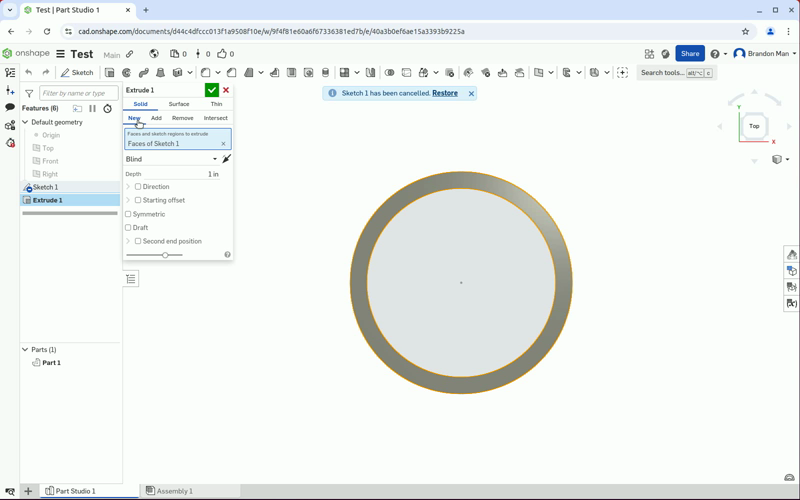
click(137, 120)
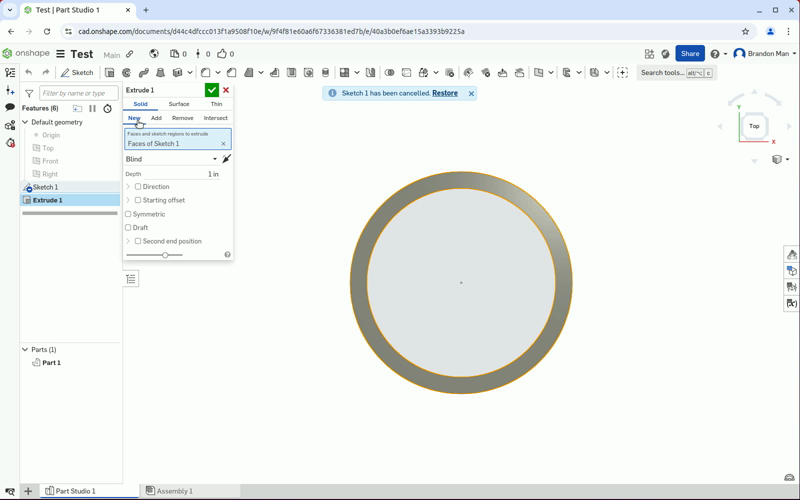
key(tab, 4)
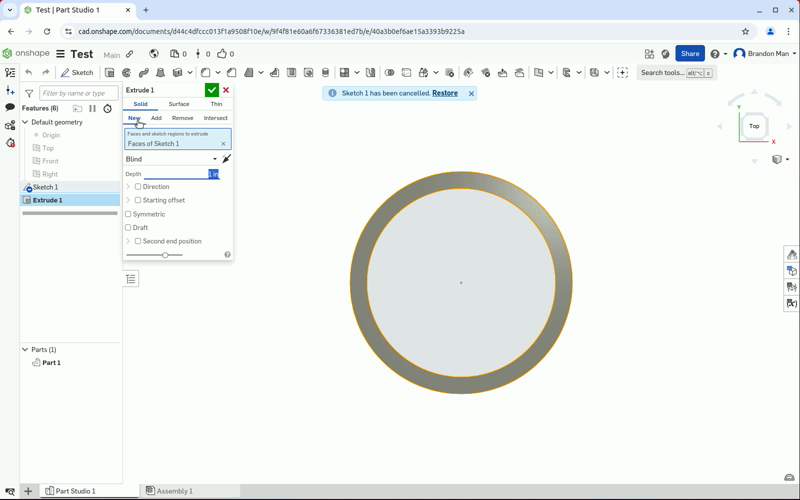
text(-3.129)
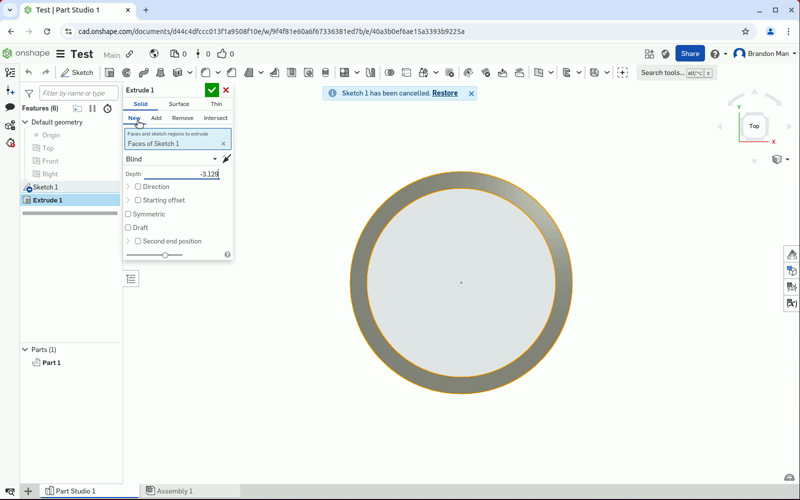
key(enter)
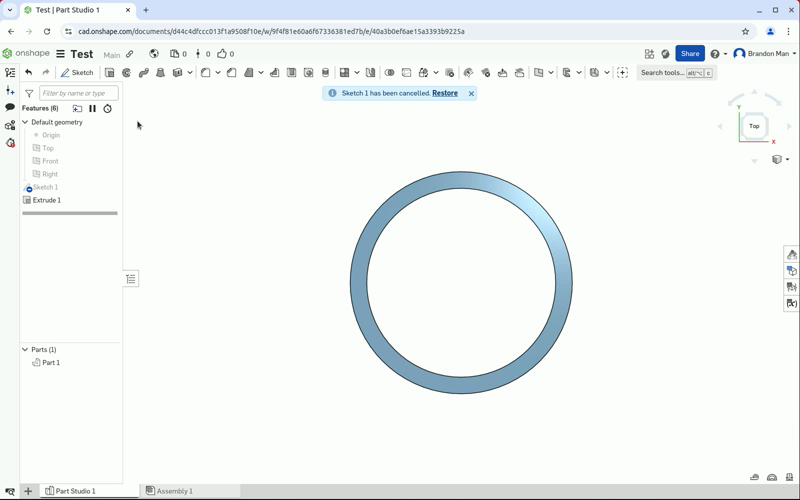
key(shift+h)
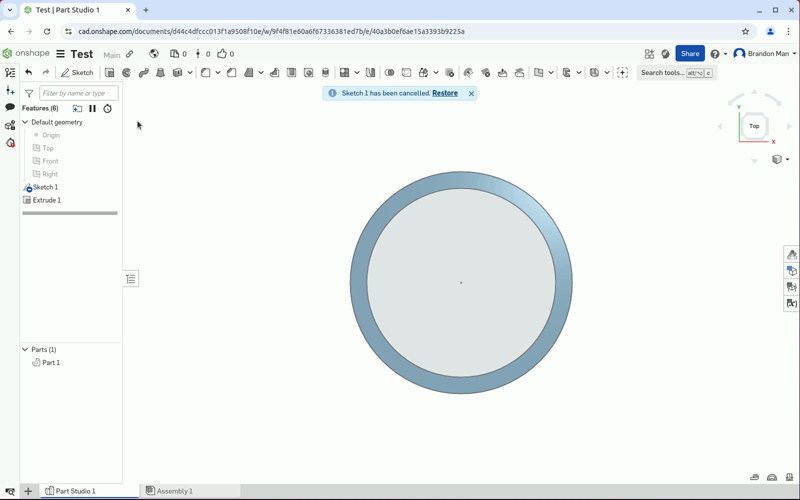
key(shift+h)
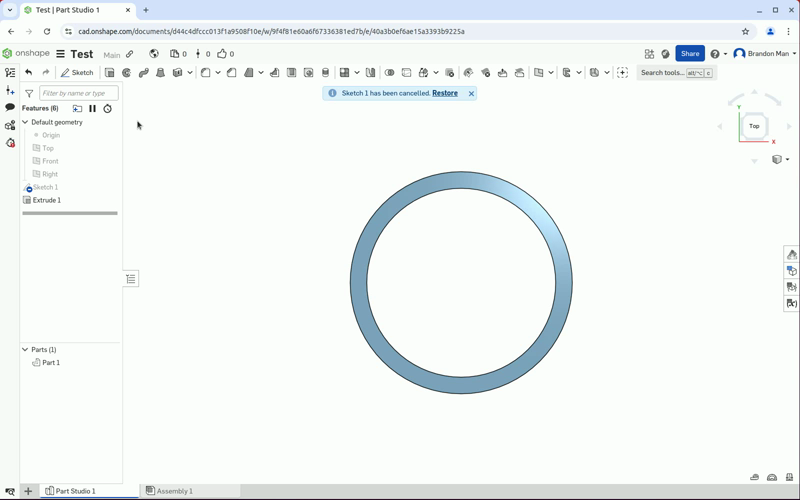
mouse_move(73, 189)
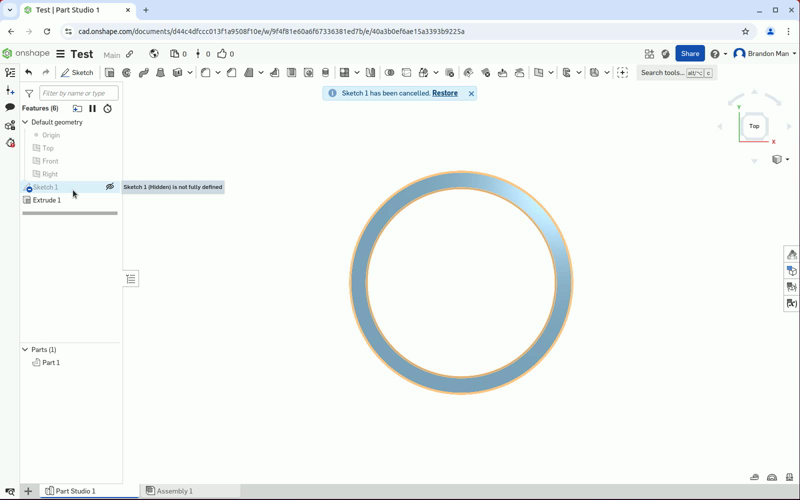
click(73, 189)
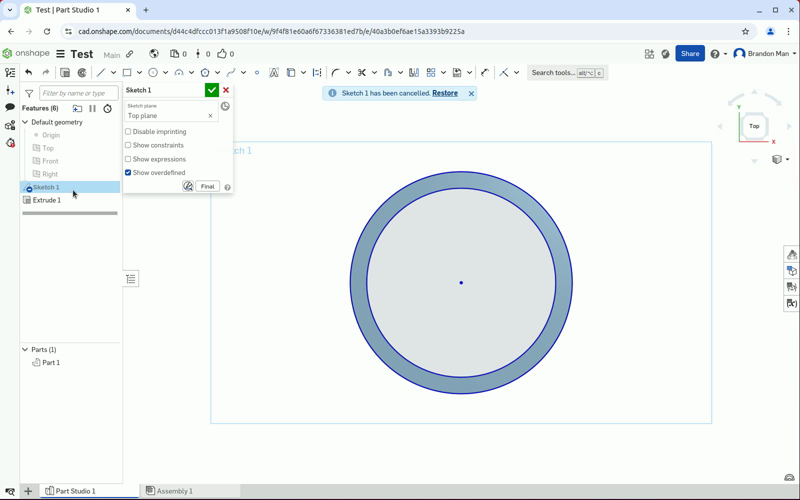
mouse_move(229, 92)
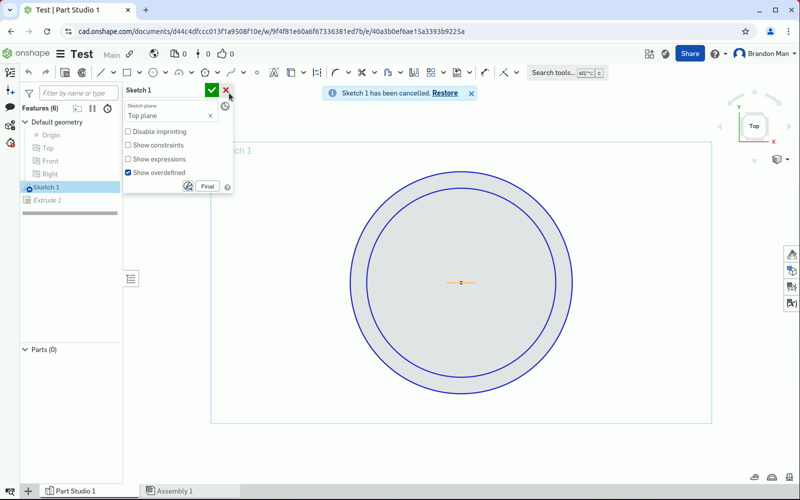
click(229, 92)
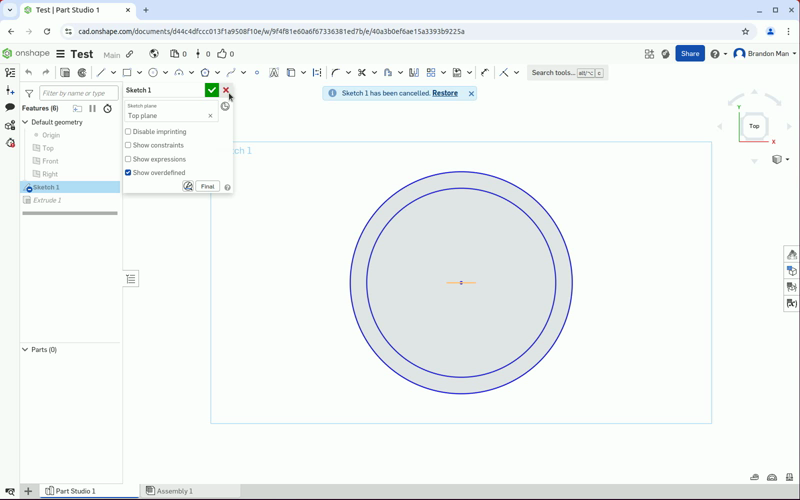
key(shift+s)
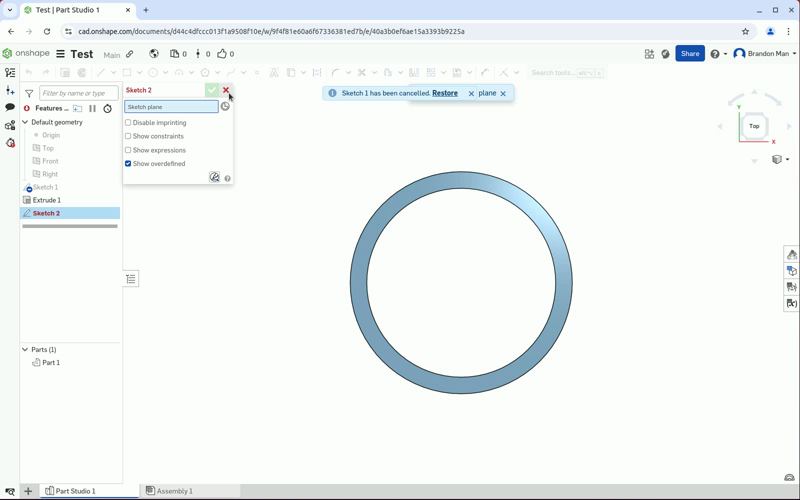
mouse_move(73, 150)
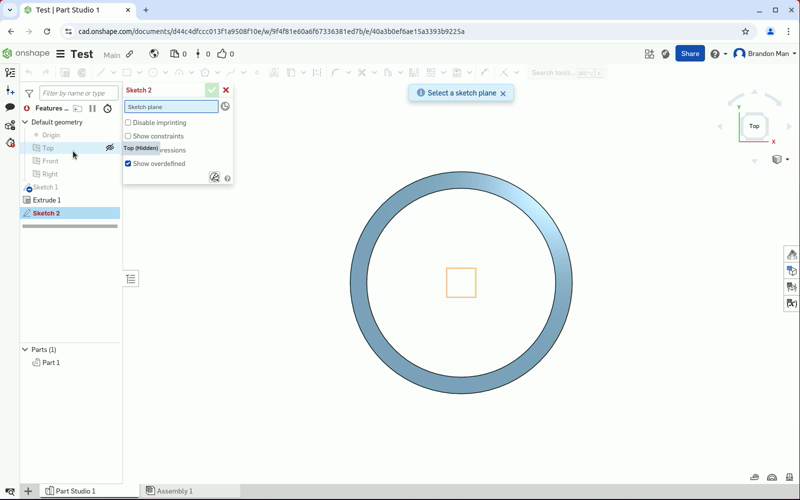
click(73, 150)
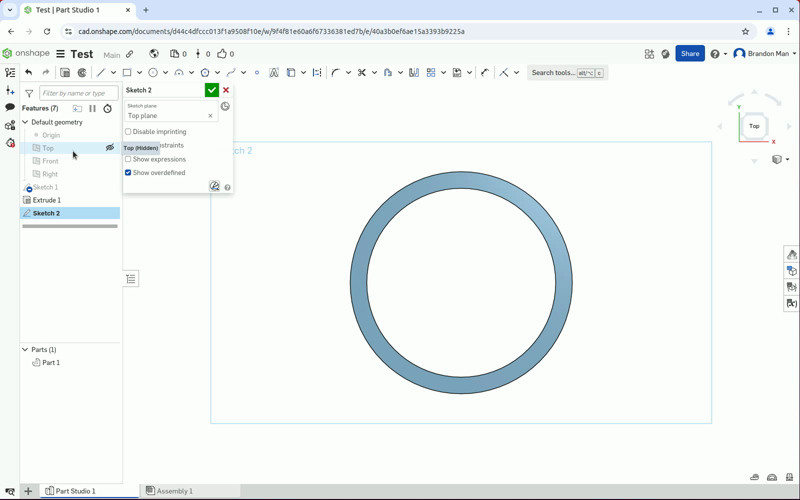
mouse_move(73, 352)
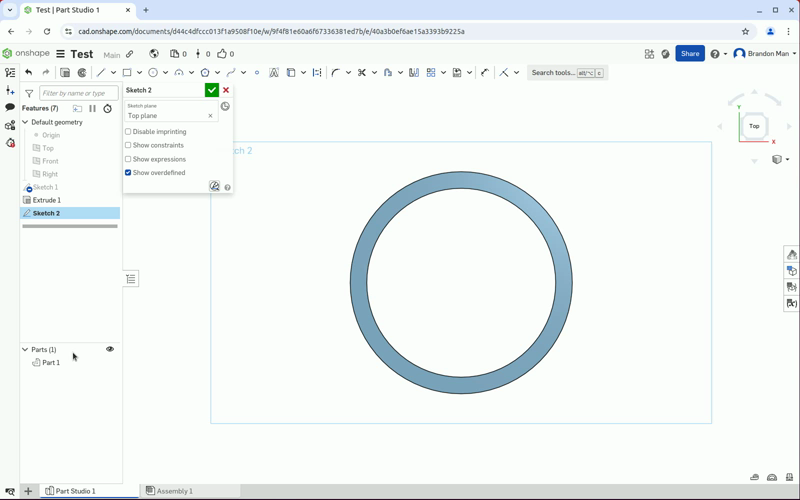
key(y)
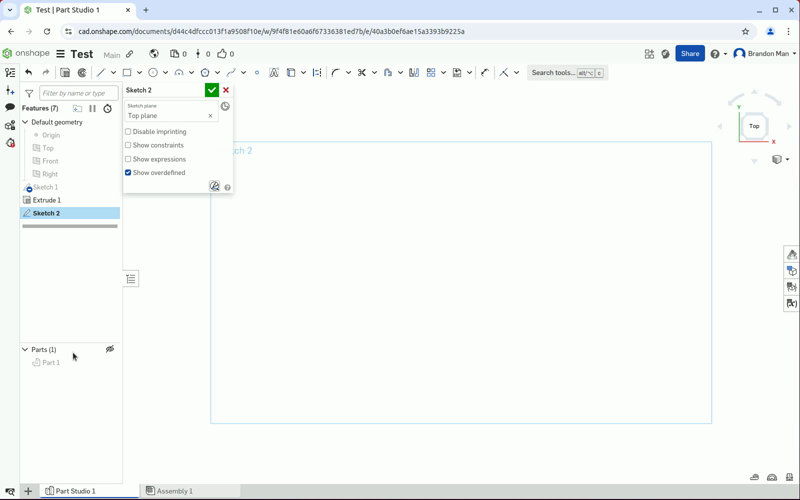
key(c)
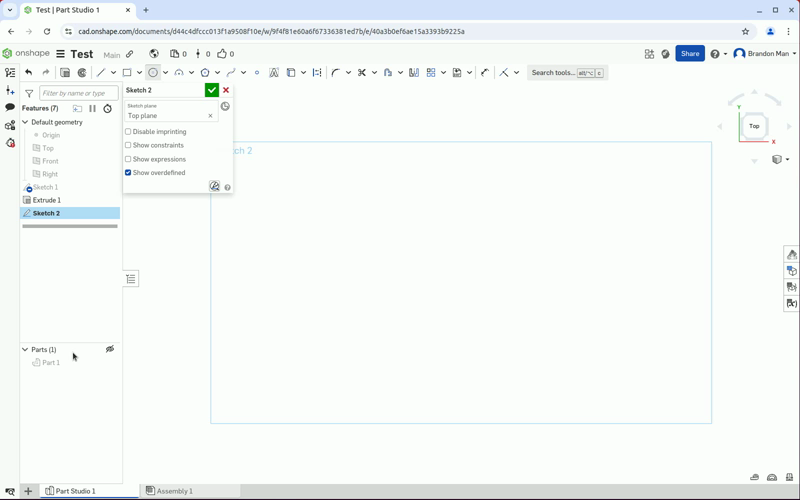
key_down(shift)
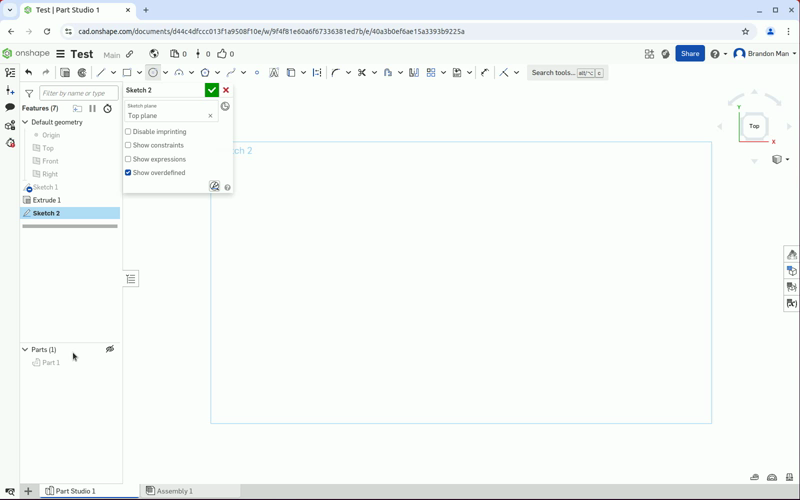
mouse_move(461, 282)
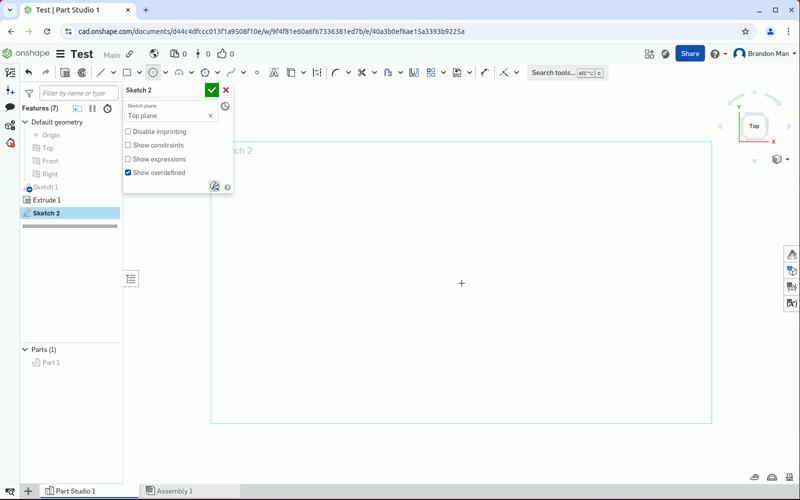
click(461, 282)
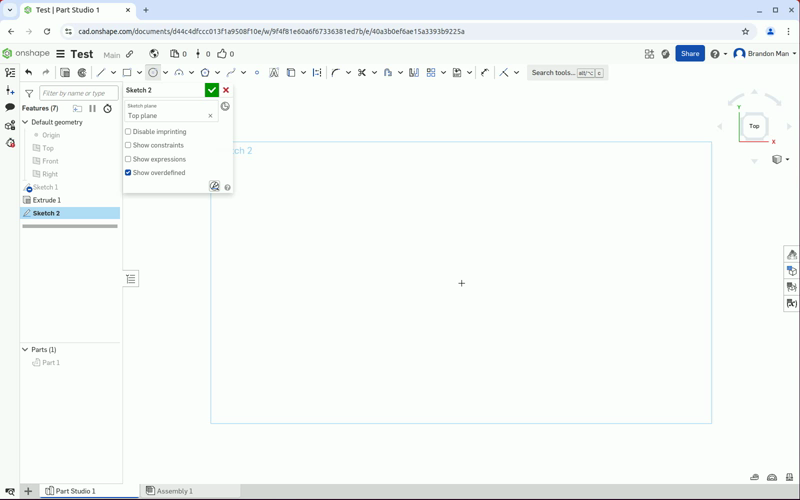
key_up(shift)
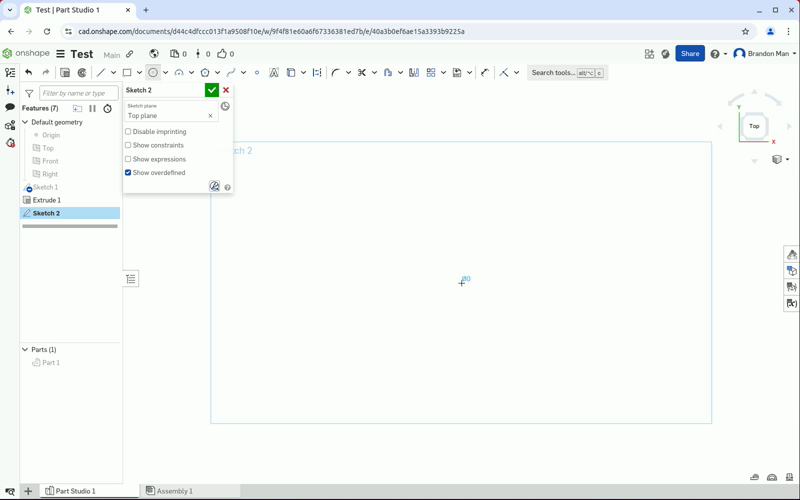
mouse_move(558, 282)
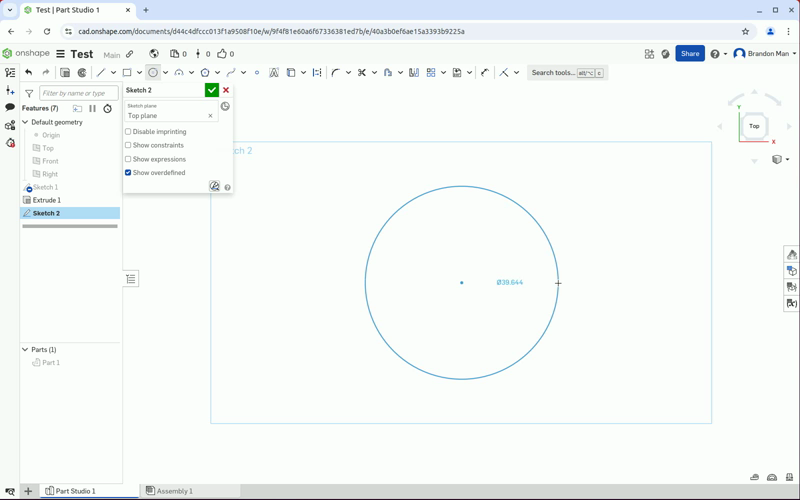
click(558, 282)
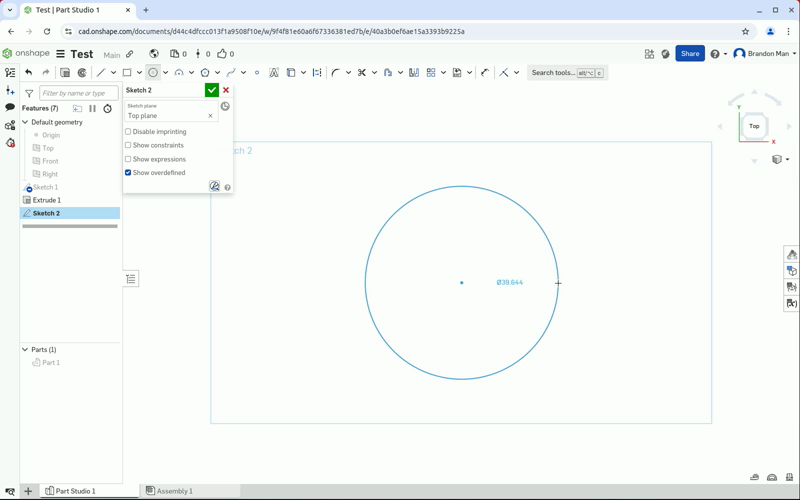
key(esc)
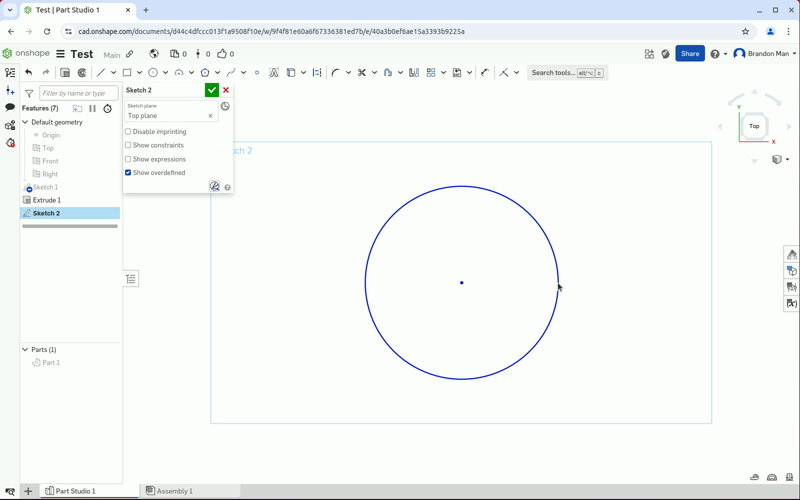
key(c)
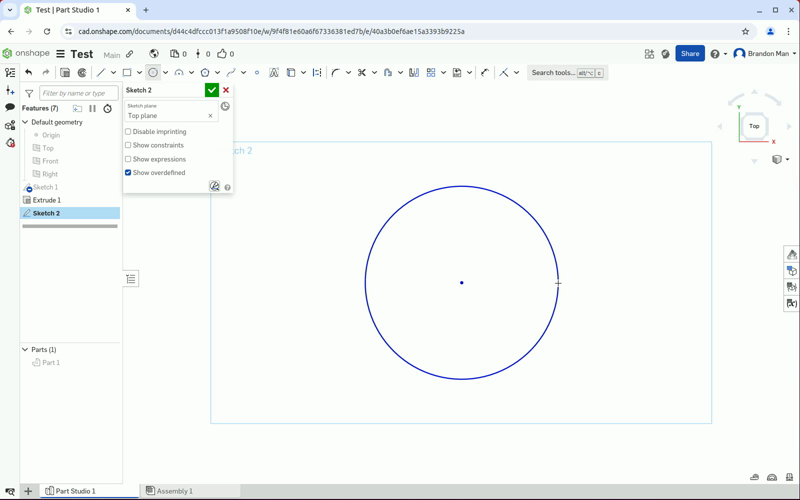
key_down(shift)
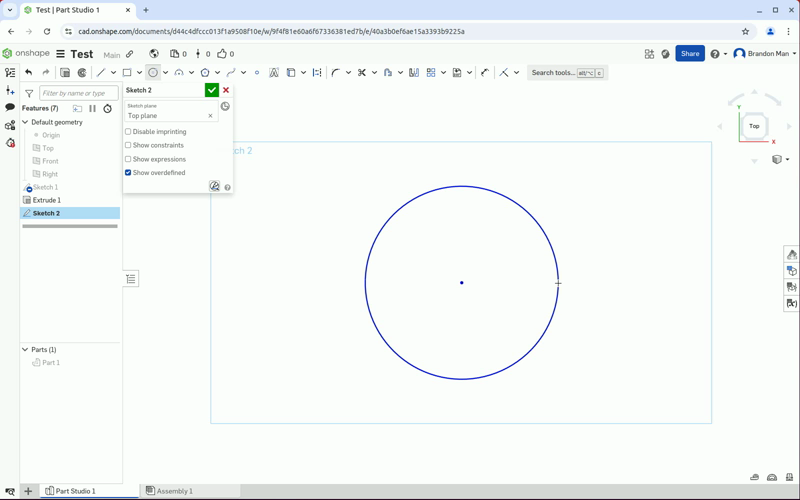
mouse_move(461, 282)
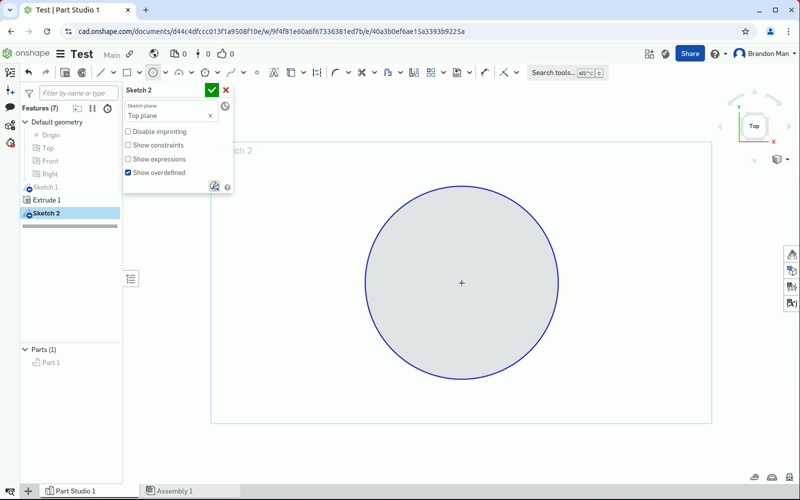
click(461, 282)
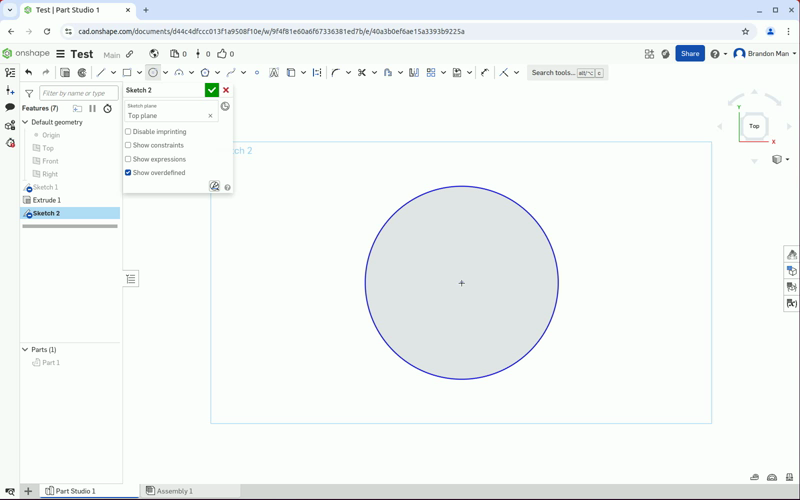
key_up(shift)
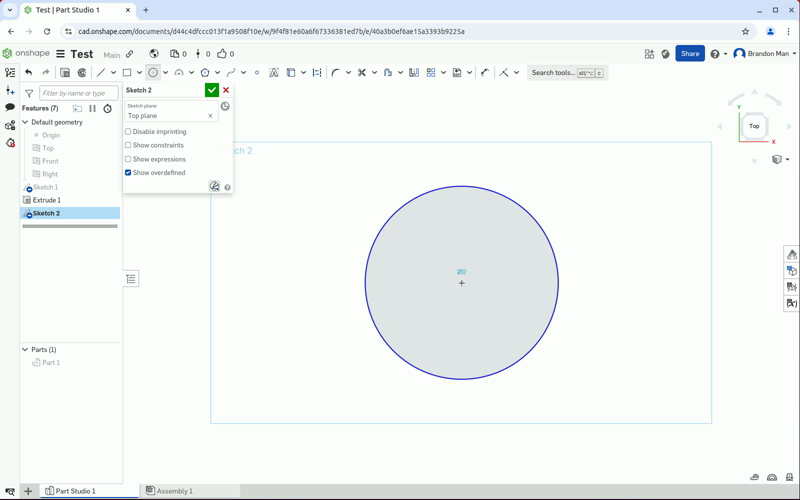
mouse_move(540, 282)
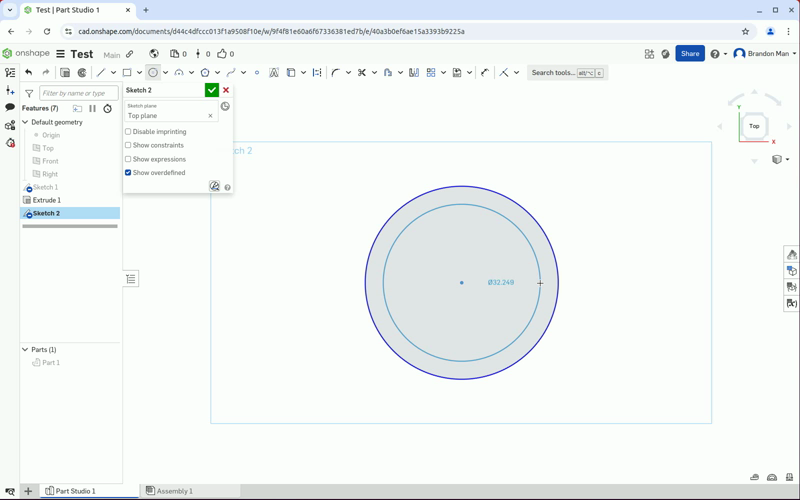
click(540, 282)
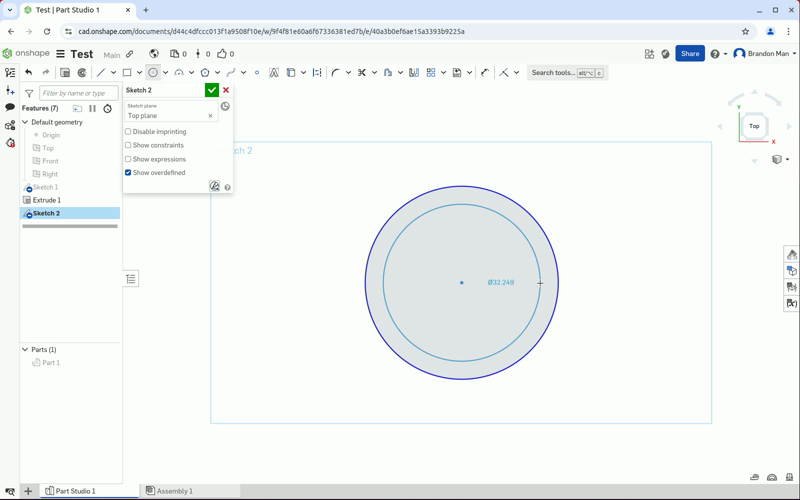
key(esc)
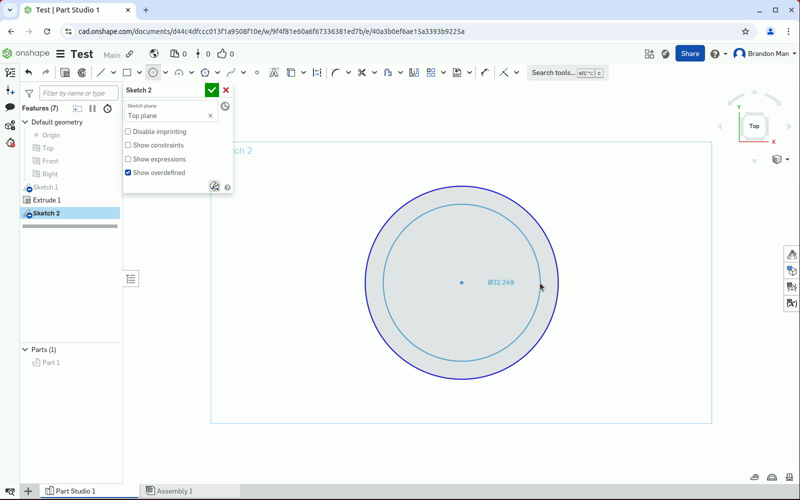
mouse_move(389, 231)
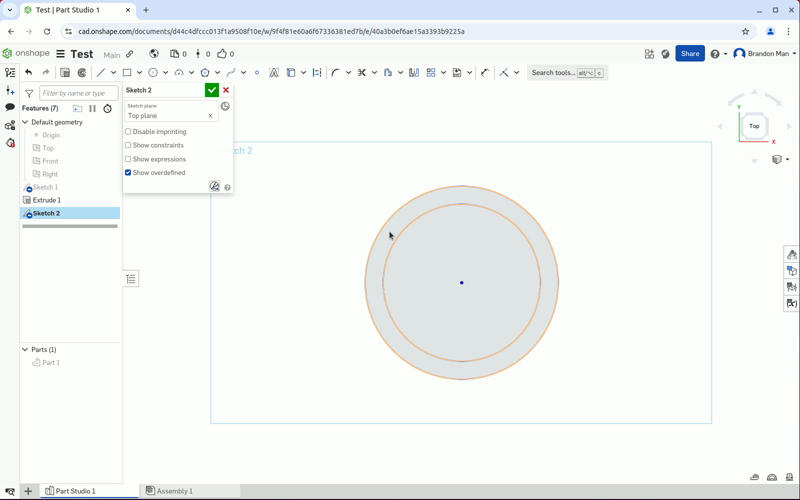
click(389, 231)
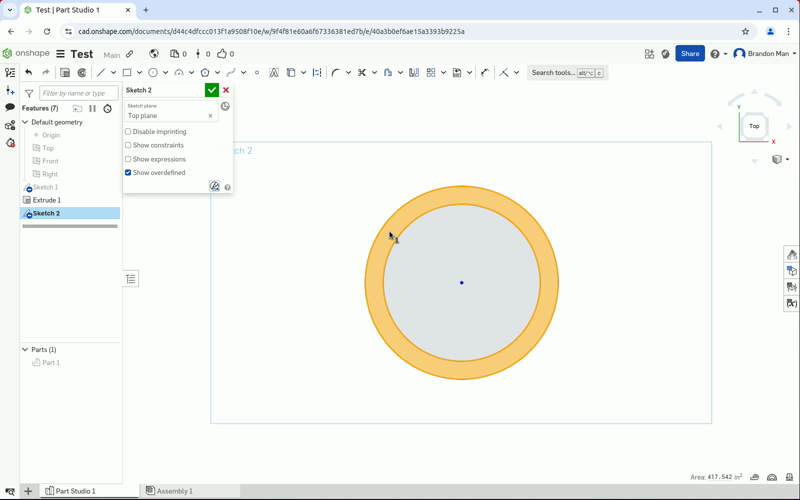
mouse_move(73, 352)
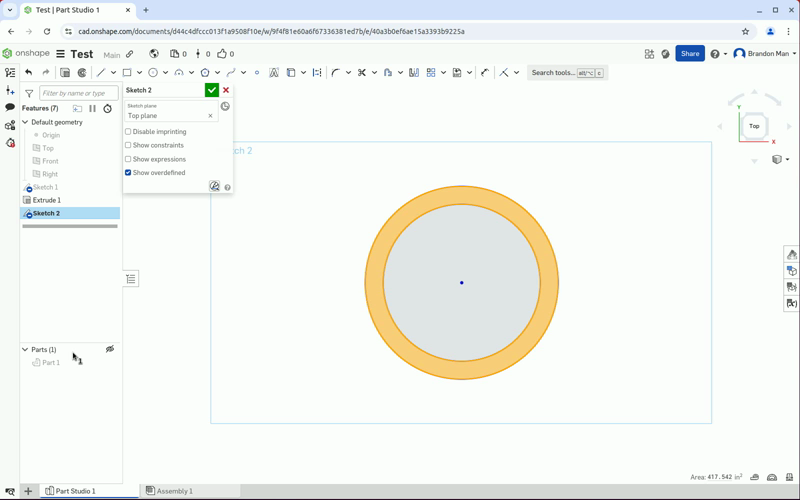
key(shift+y)
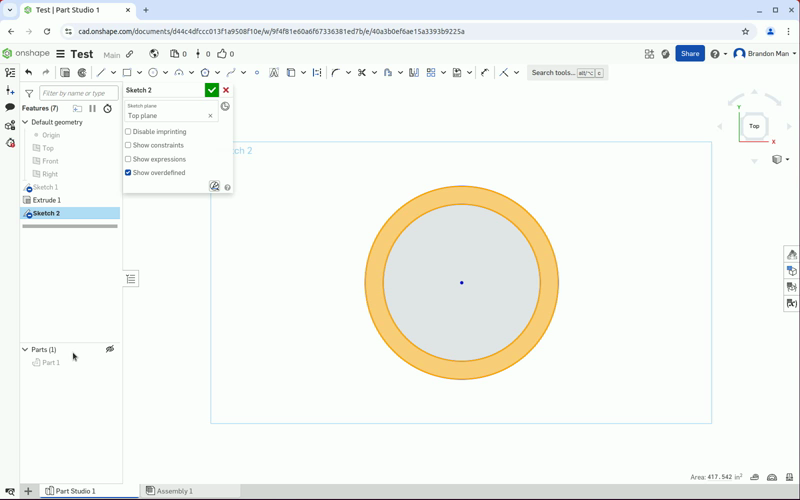
key(shift+e)
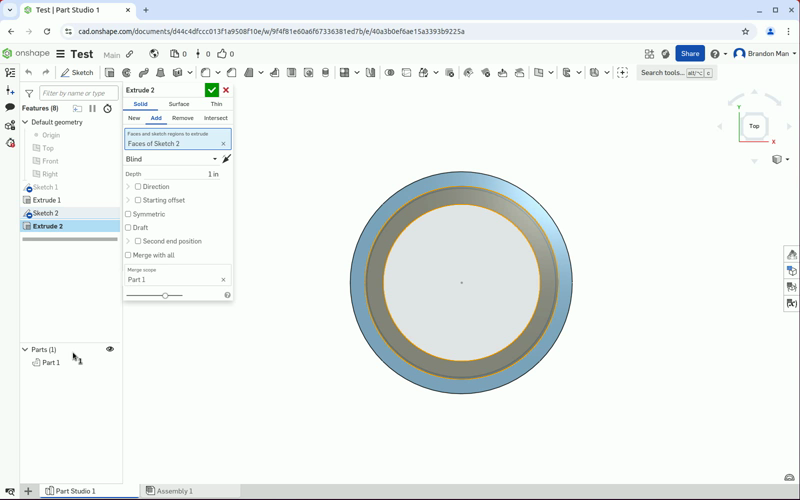
mouse_move(143, 106)
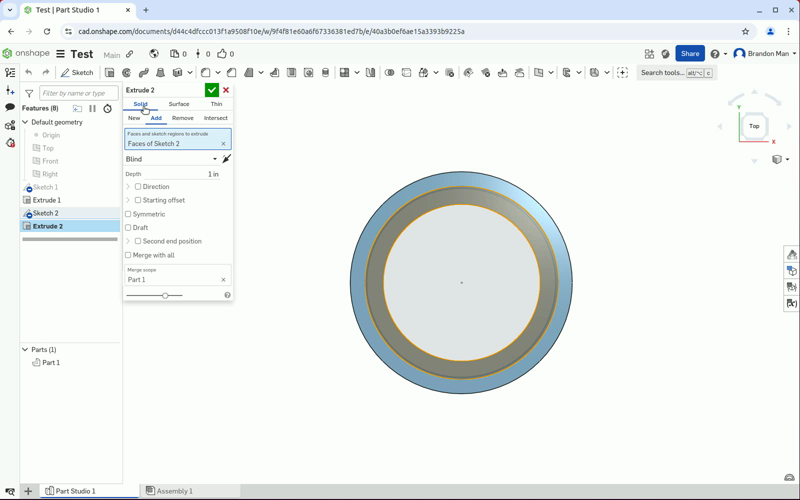
click(143, 106)
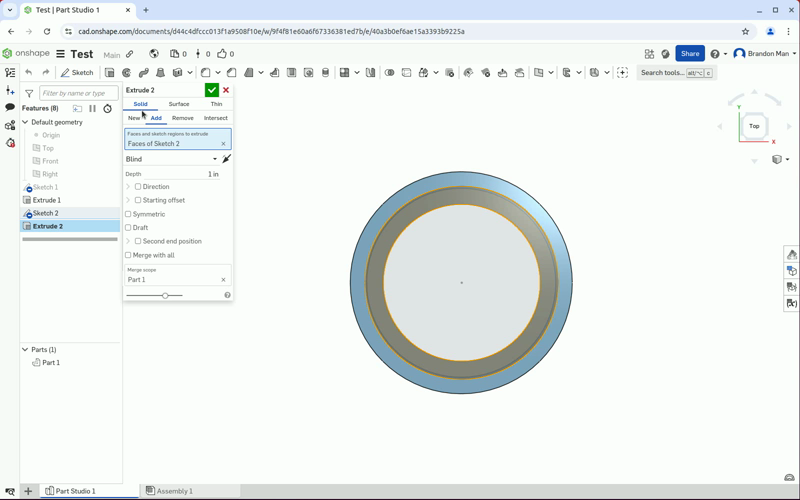
mouse_move(137, 120)
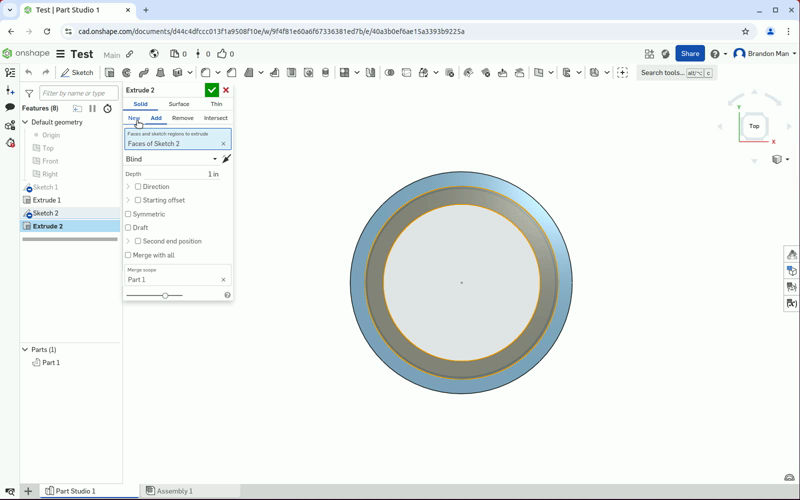
click(137, 120)
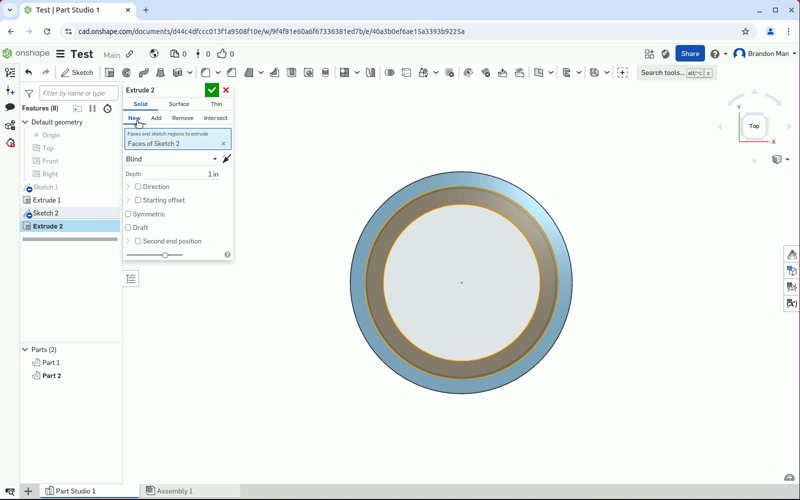
key(tab, 4)
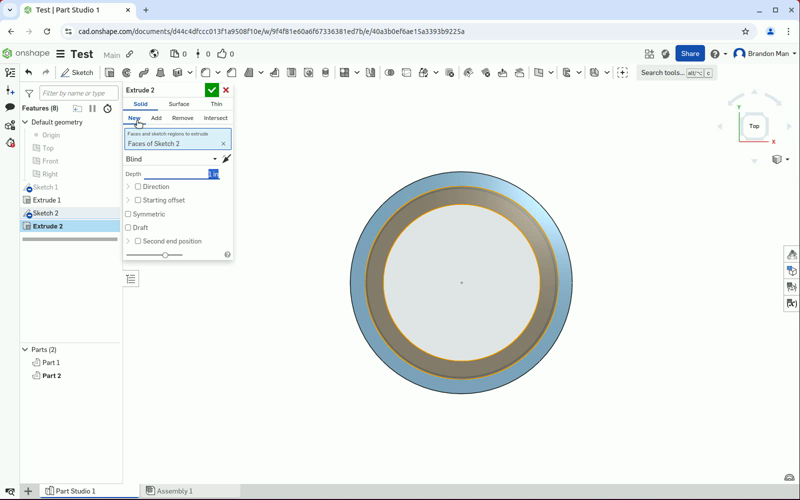
text(-3.129)
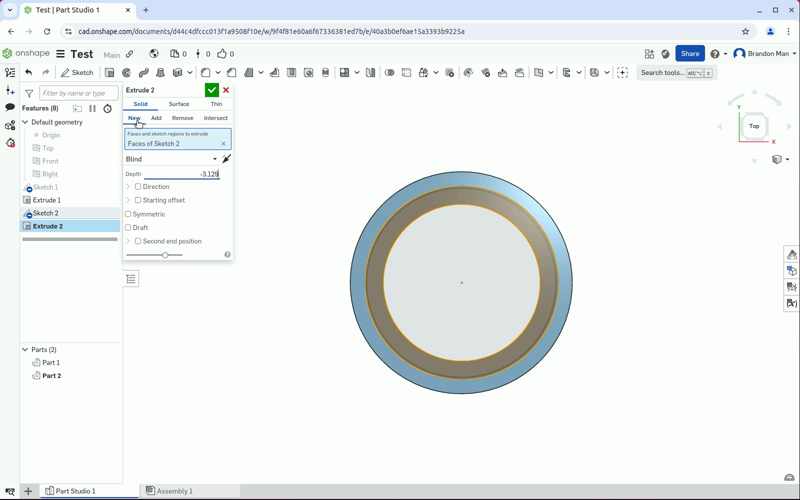
key(enter)
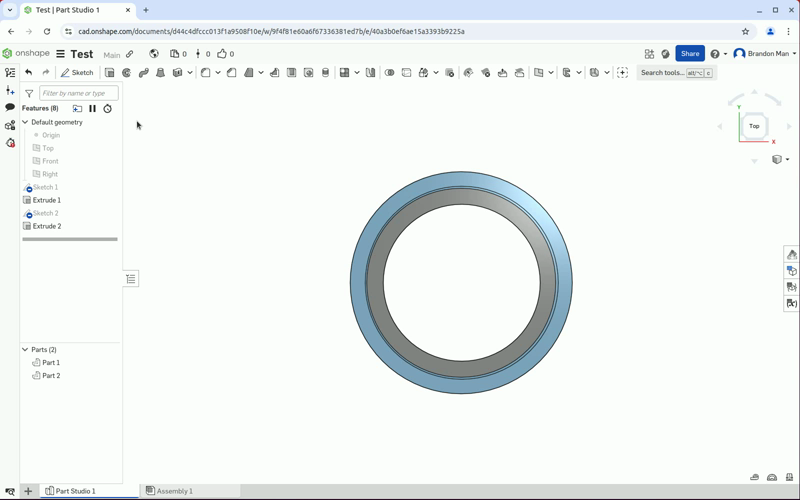
key(shift+h)
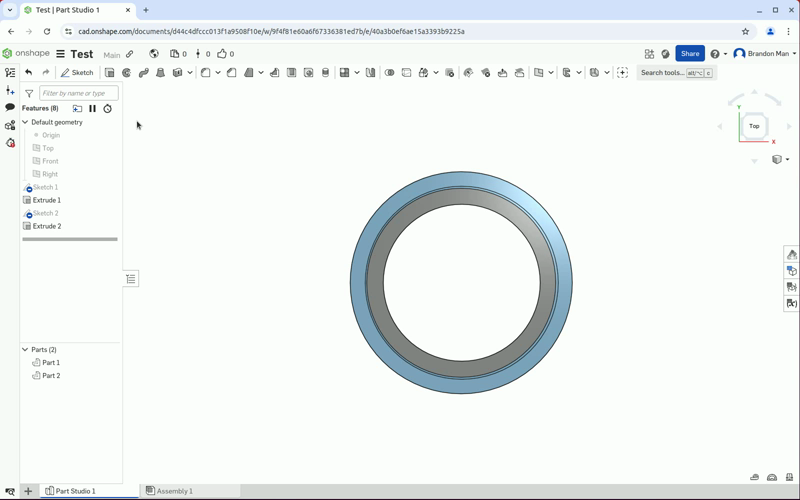
key(shift+h)
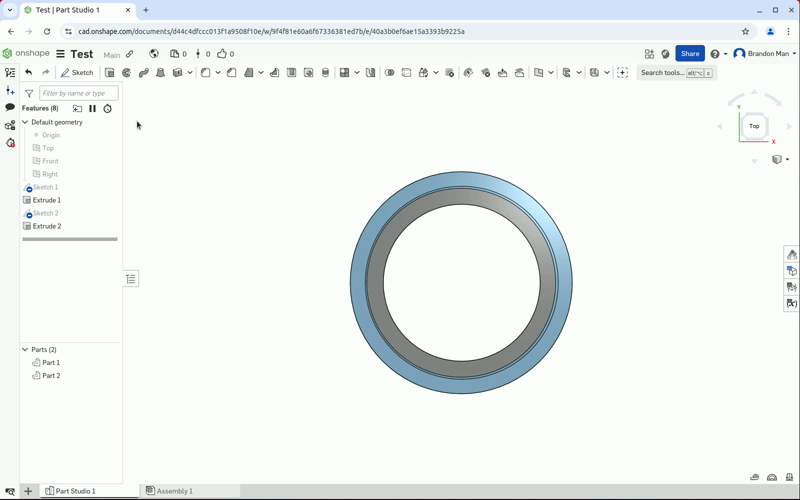
mouse_move(73, 189)
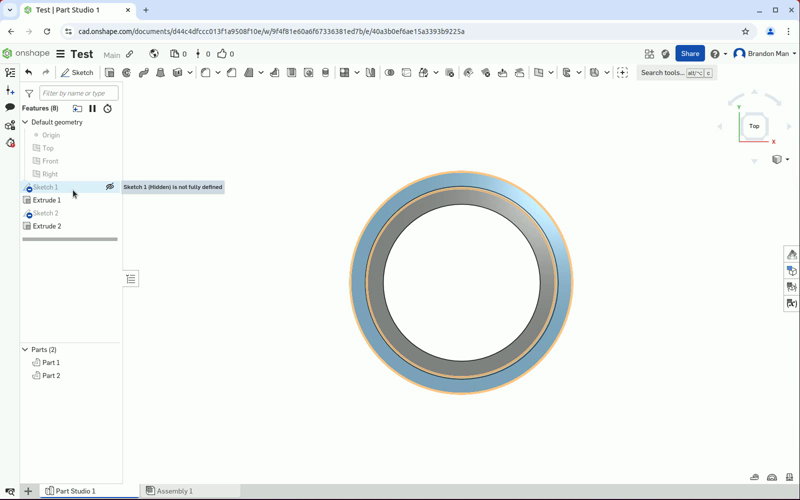
click(73, 189)
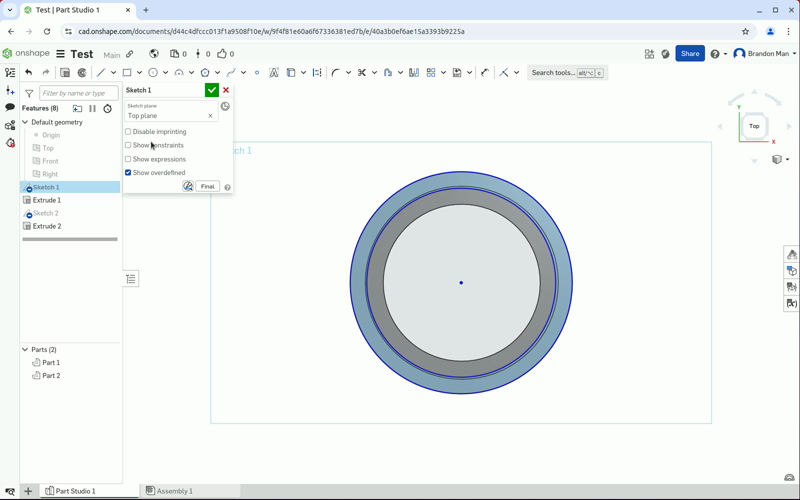
mouse_move(229, 92)
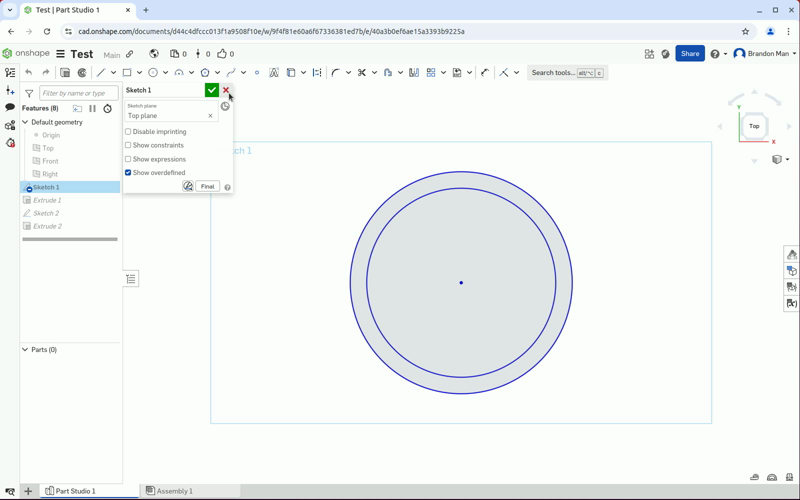
click(229, 92)
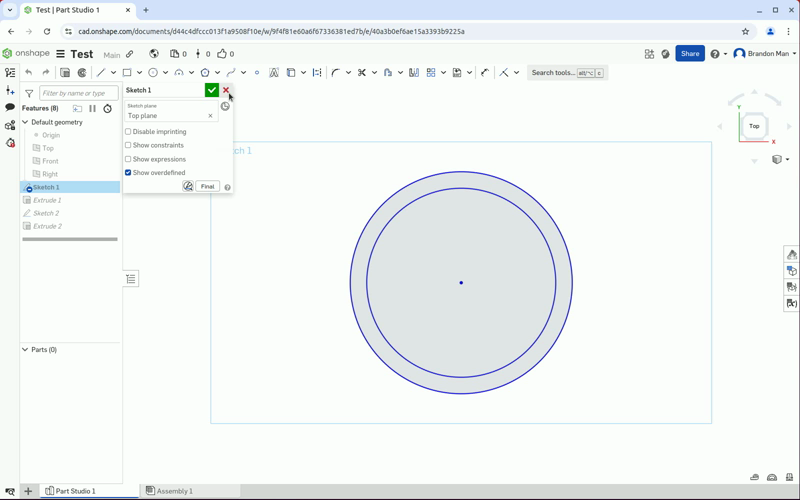
key(shift+s)
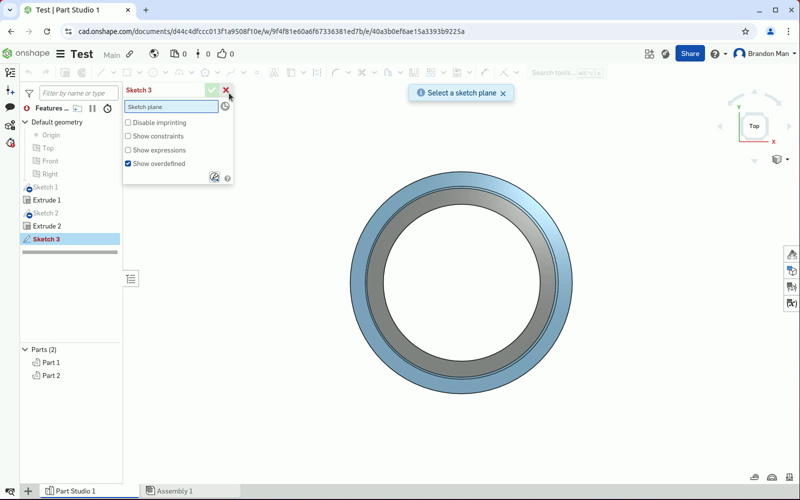
mouse_move(73, 150)
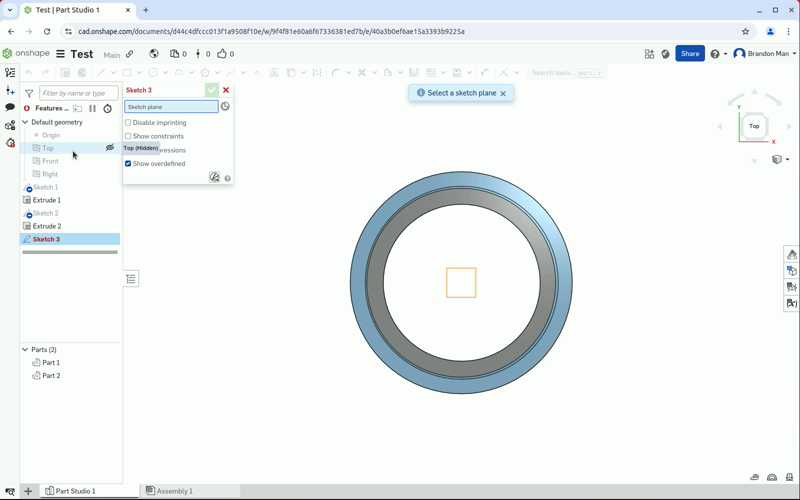
click(73, 150)
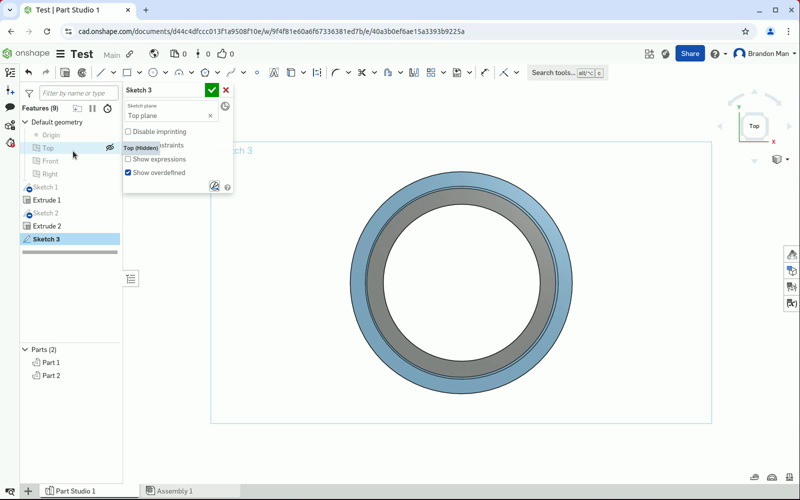
mouse_move(73, 352)
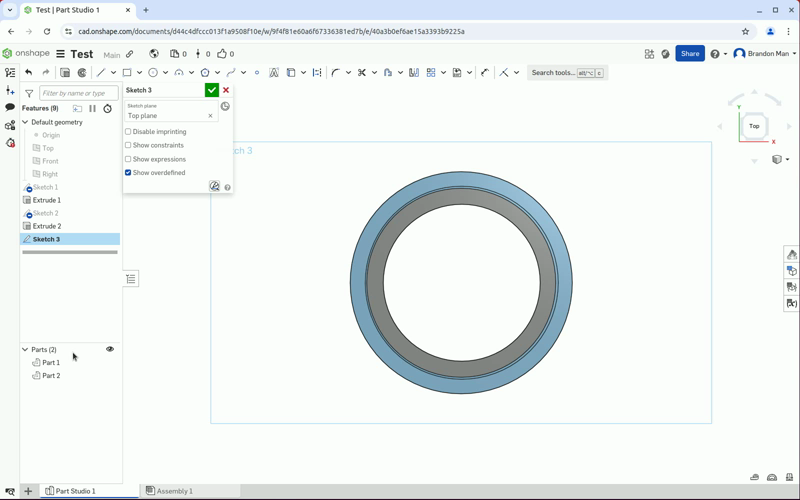
key(y)
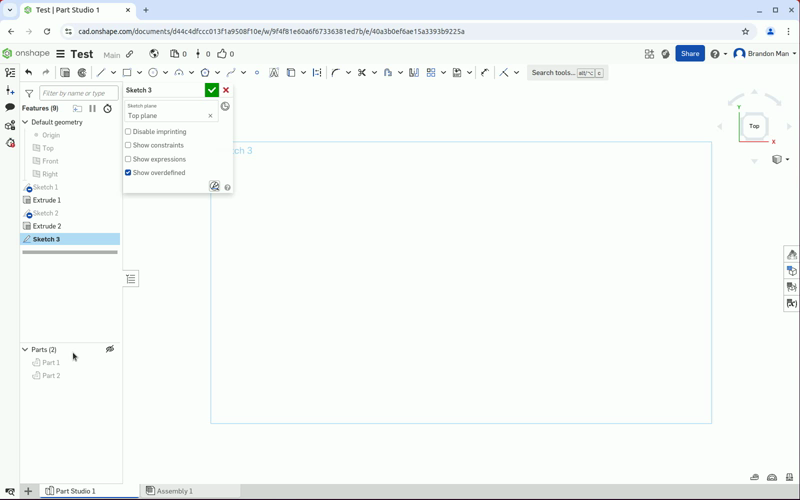
key(c)
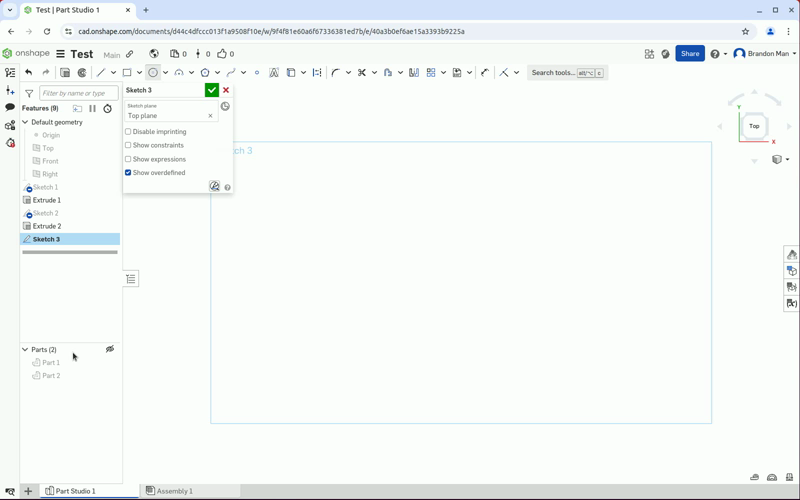
key_down(shift)
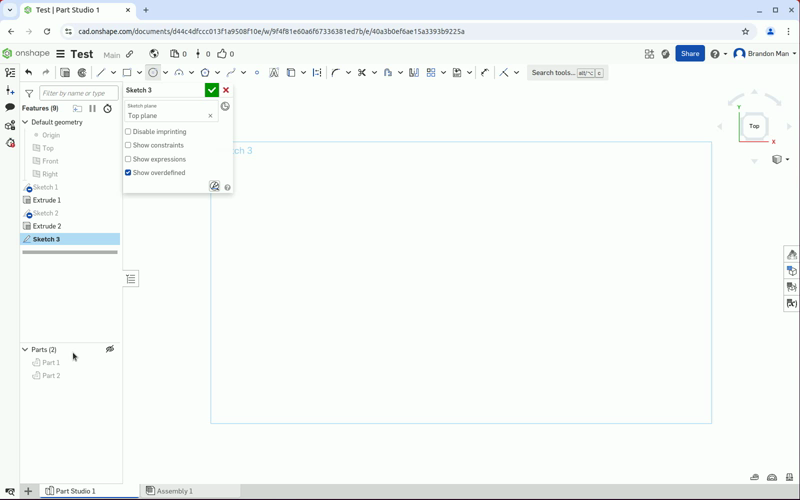
mouse_move(460, 282)
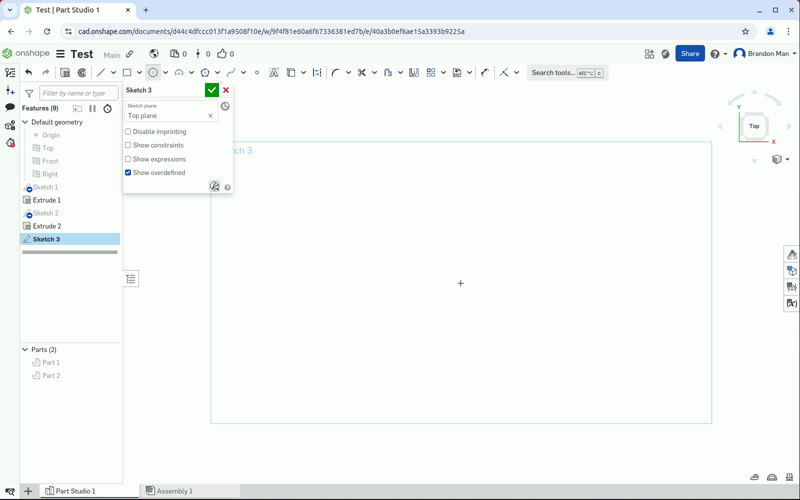
click(460, 282)
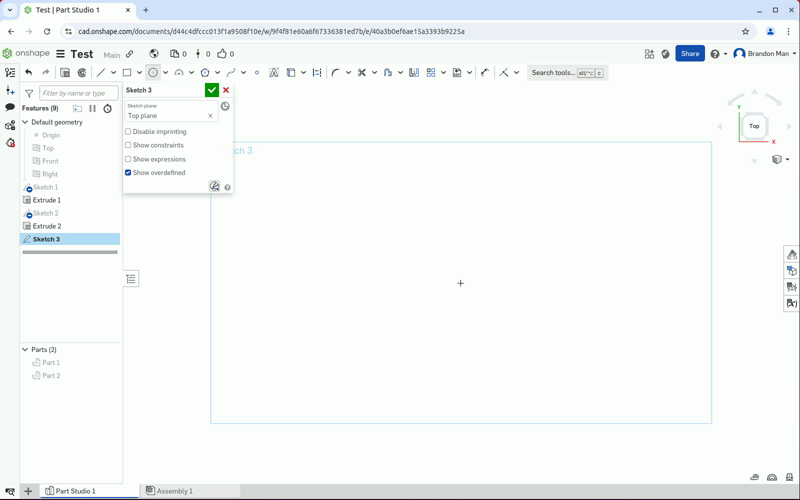
key_up(shift)
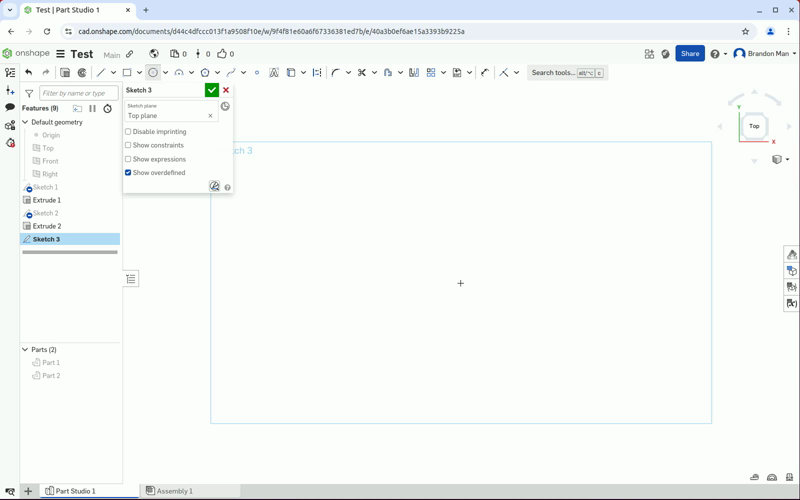
mouse_move(539, 282)
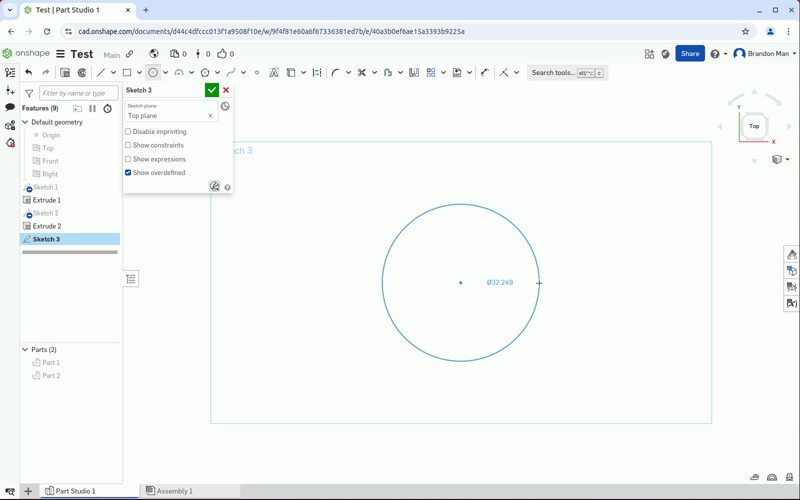
click(539, 282)
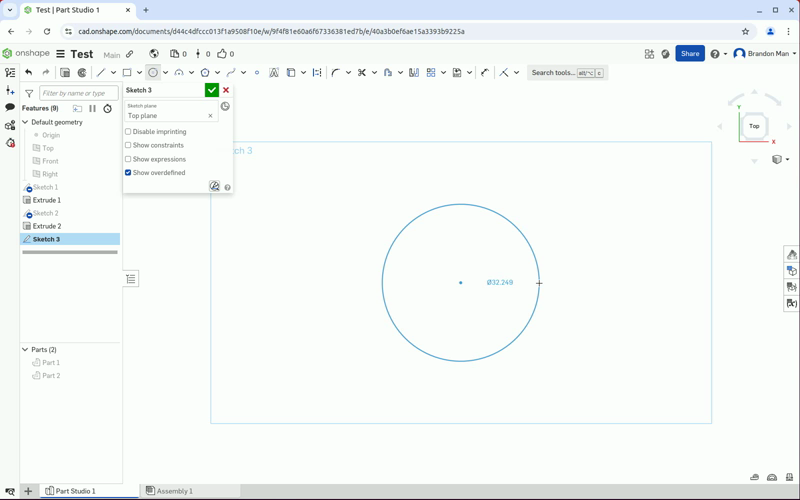
key(esc)
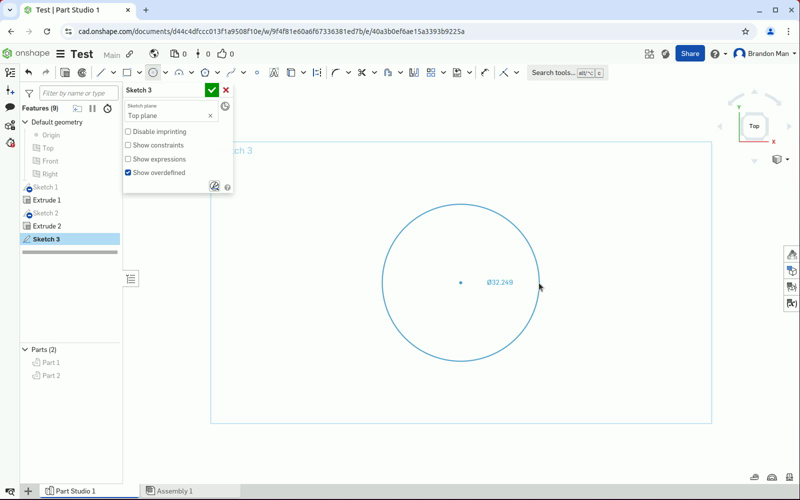
mouse_move(409, 303)
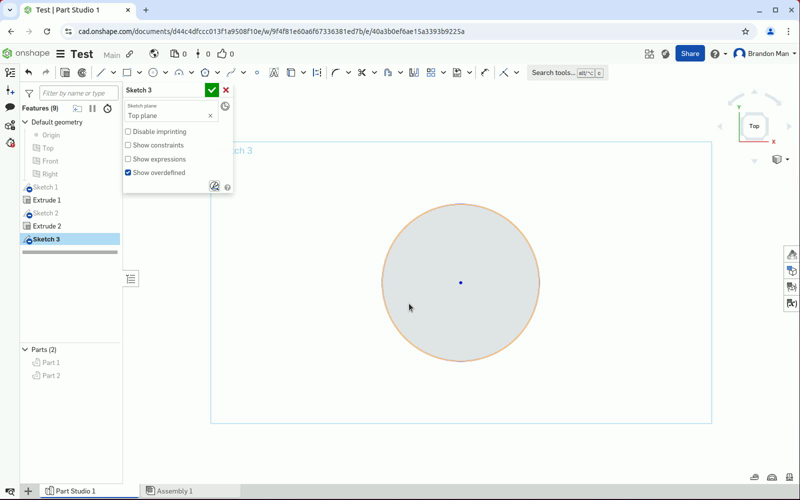
click(409, 303)
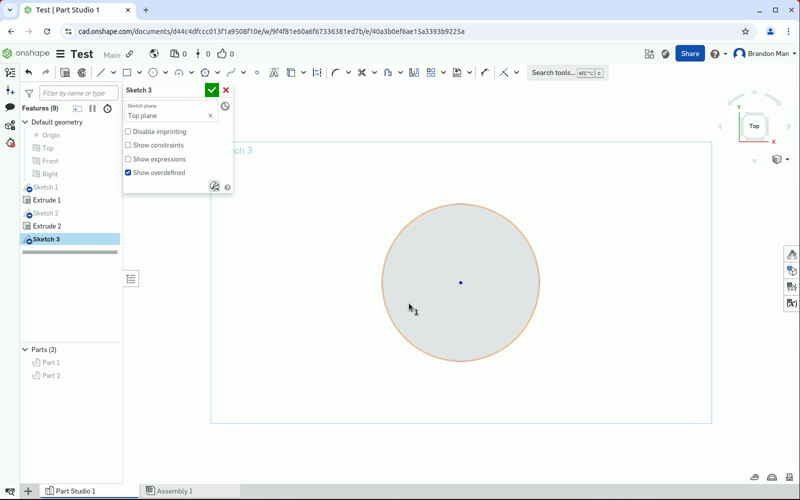
mouse_move(73, 352)
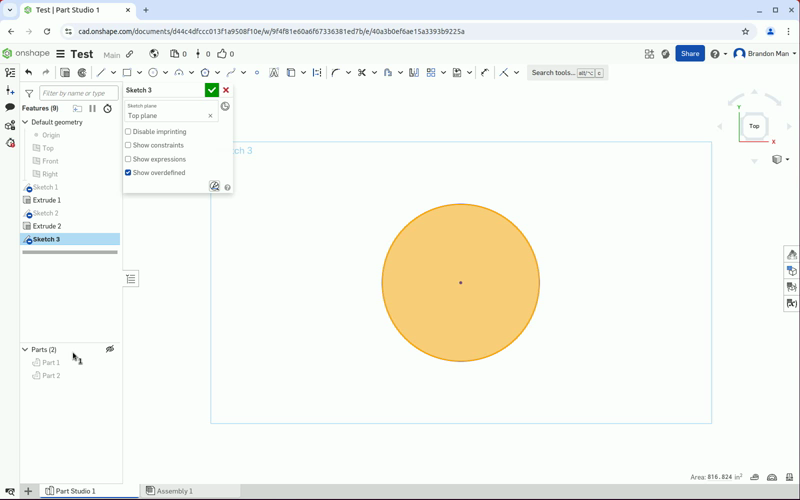
key(shift+y)
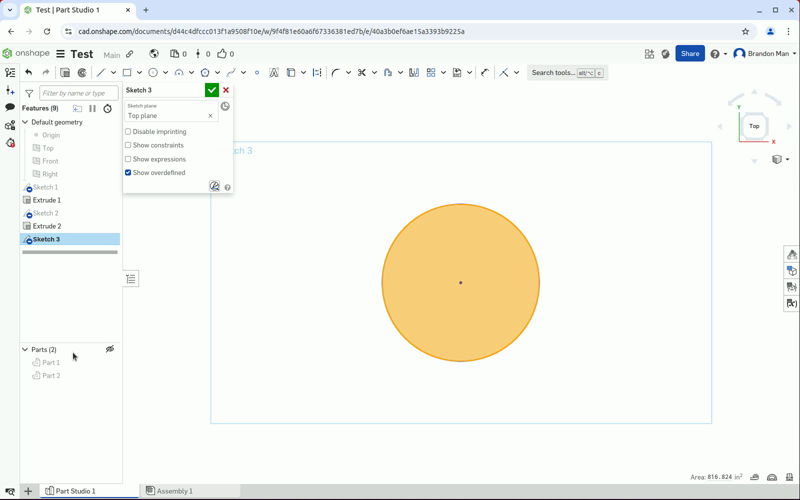
key(shift+e)
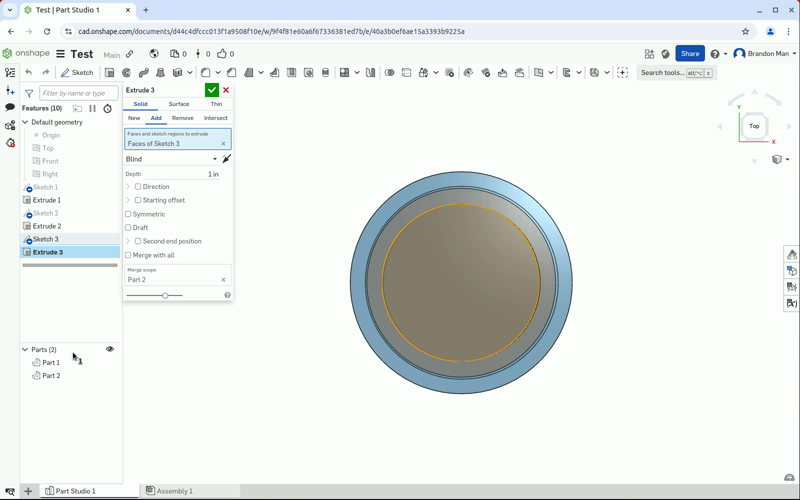
mouse_move(143, 106)
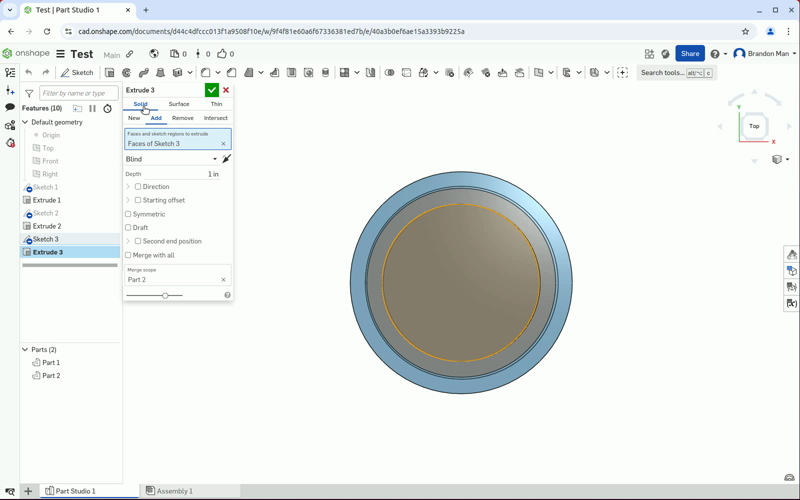
click(143, 106)
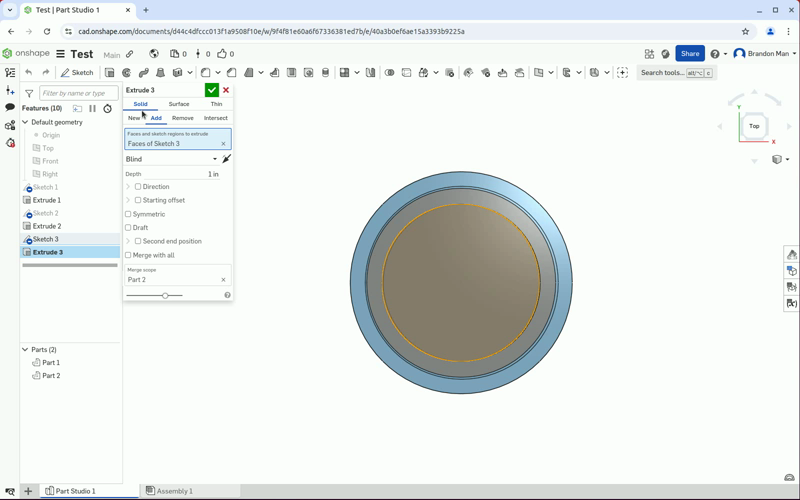
mouse_move(137, 120)
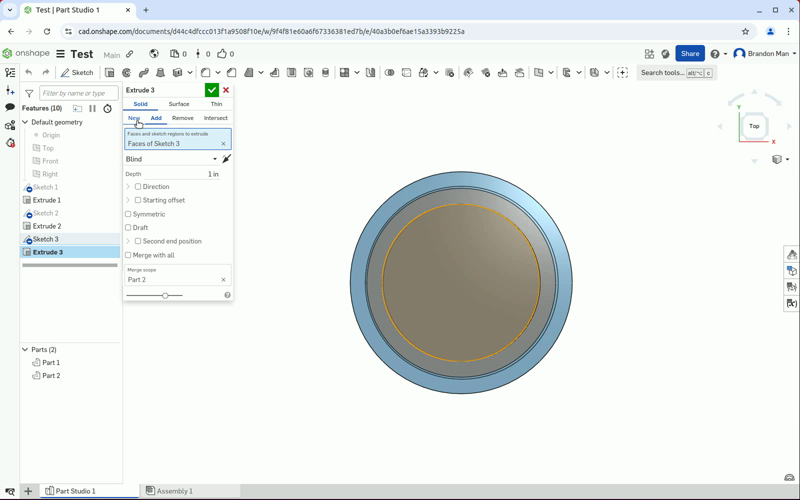
click(137, 120)
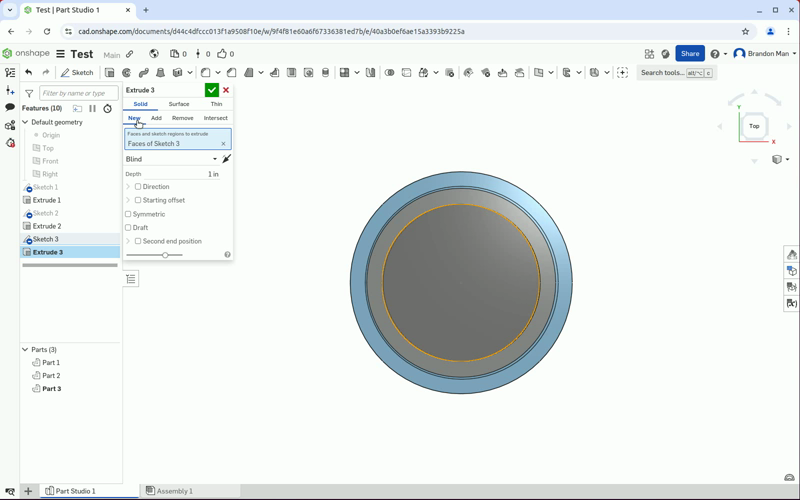
key(tab, 4)
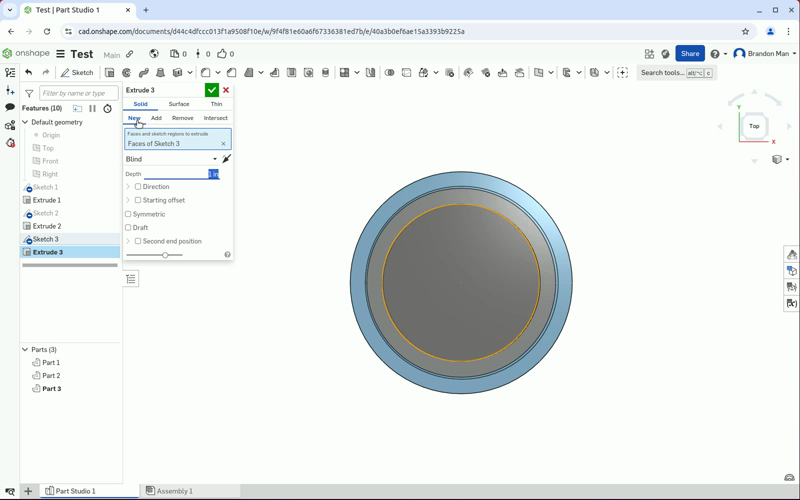
text(-3.129)
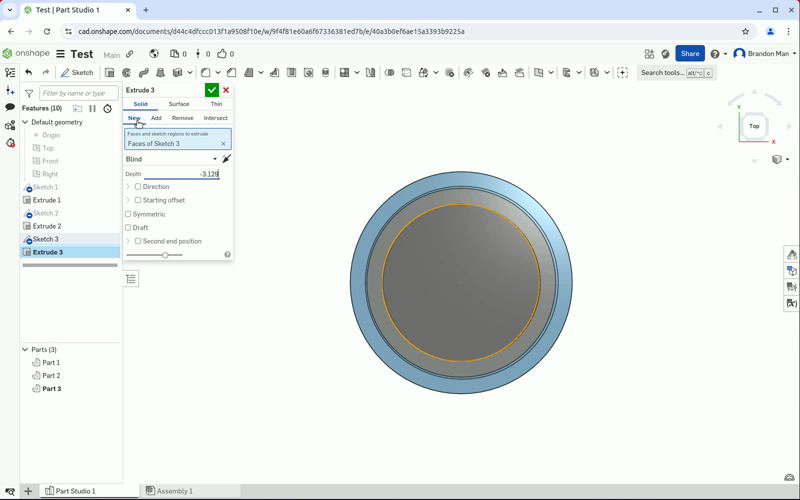
key(enter)
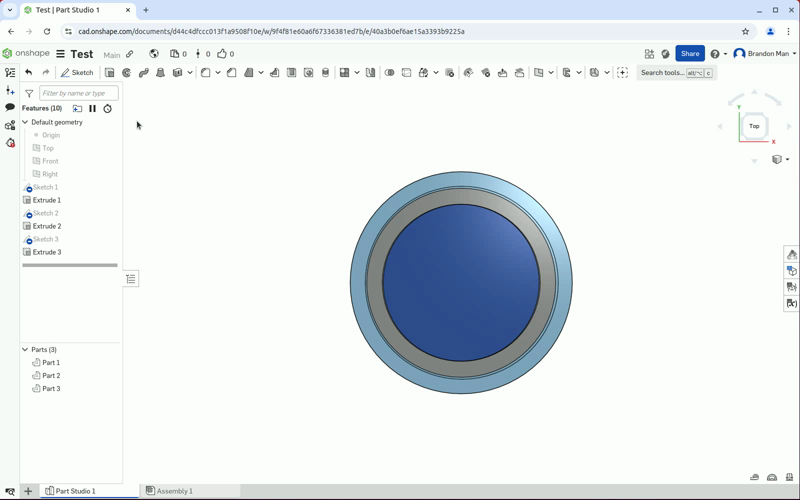
key(shift+h)
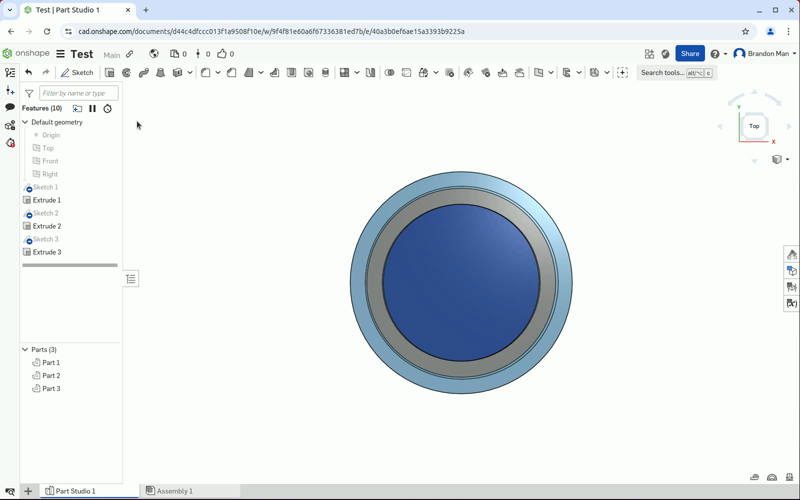
key(shift+h)
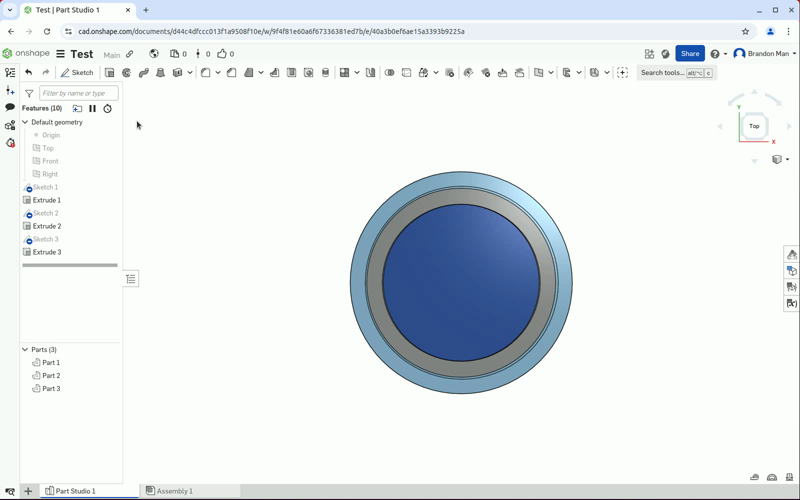
mouse_move(73, 189)
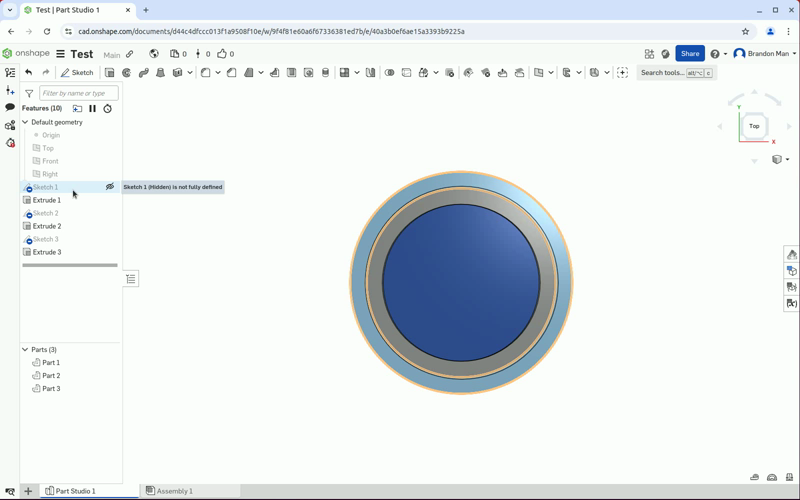
click(73, 189)
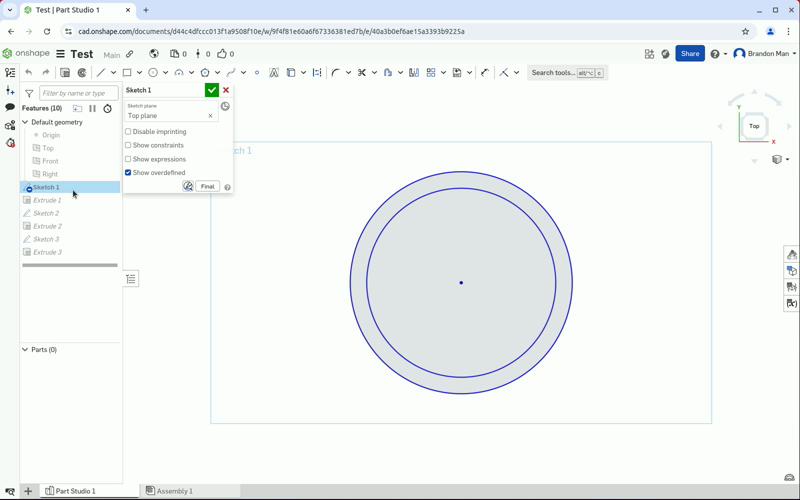
mouse_move(229, 92)
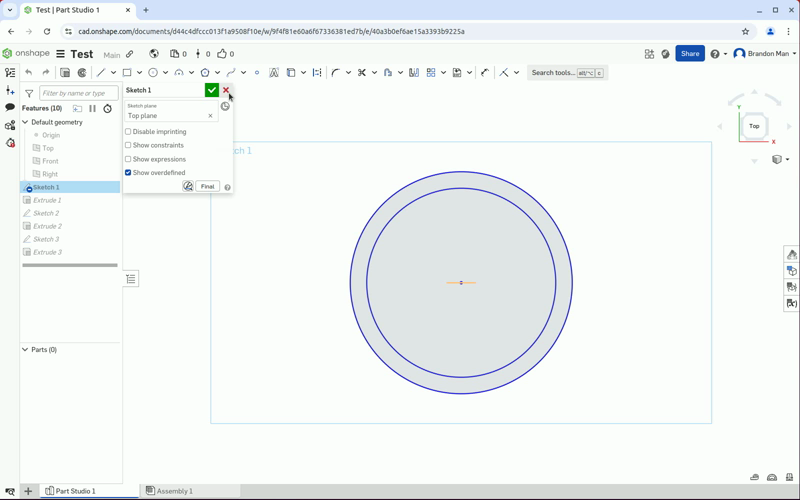
click(229, 92)
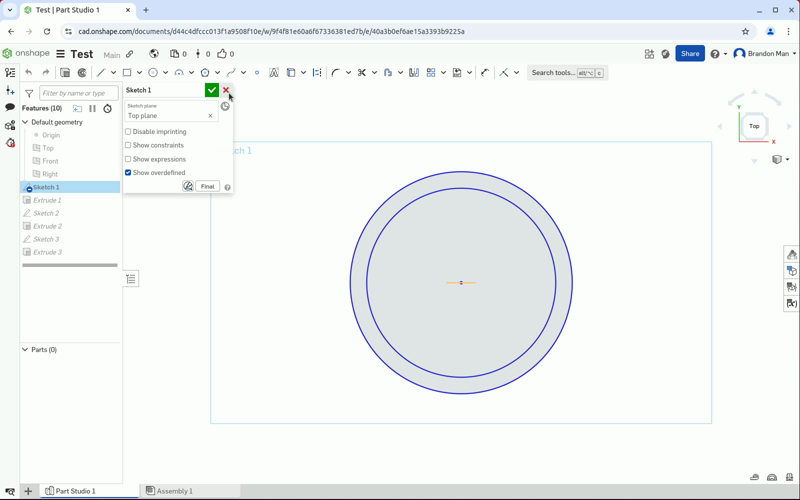
key(shift+s)
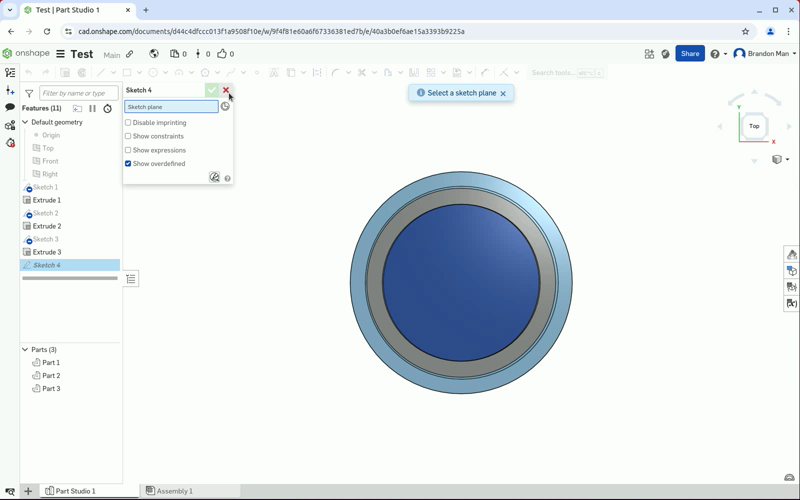
mouse_move(73, 150)
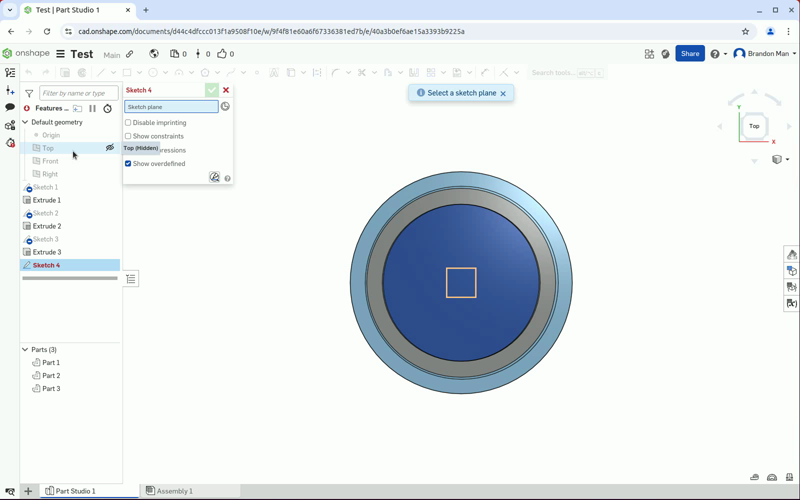
click(73, 150)
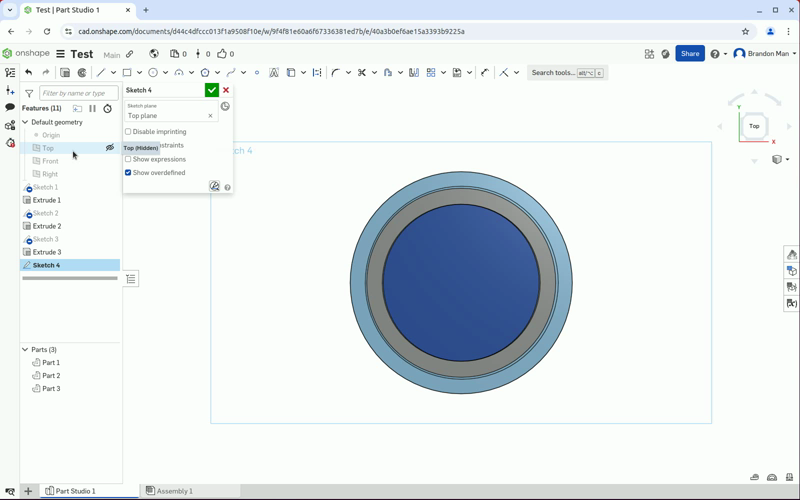
mouse_move(73, 352)
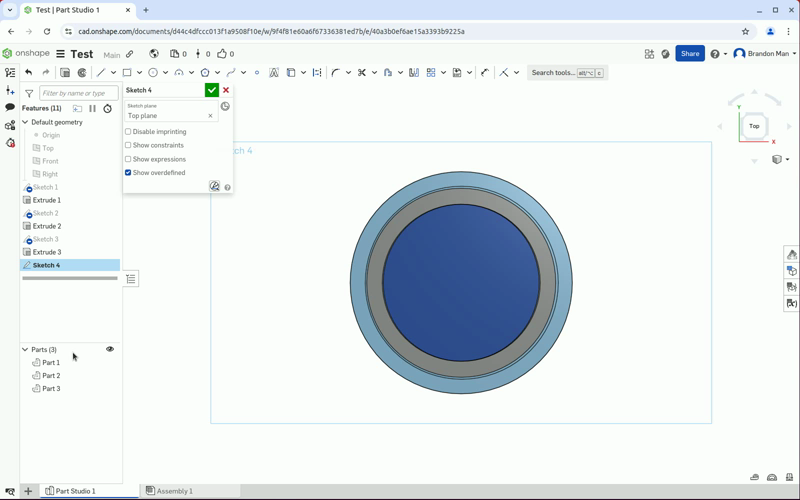
key(y)
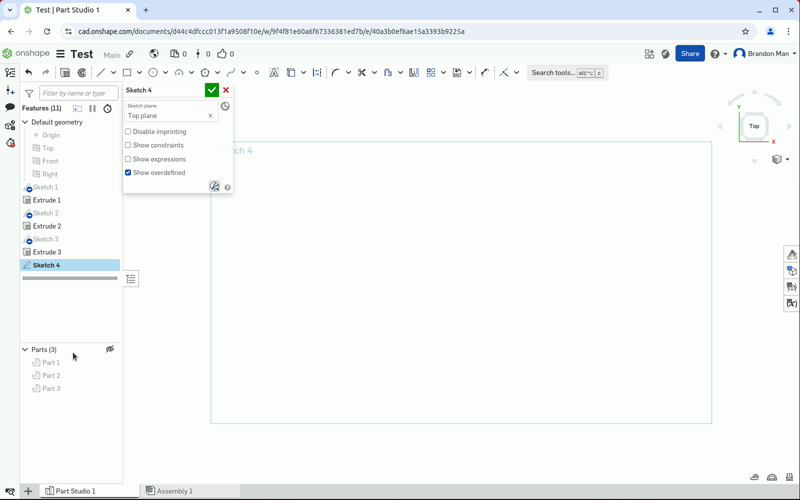
key(c)
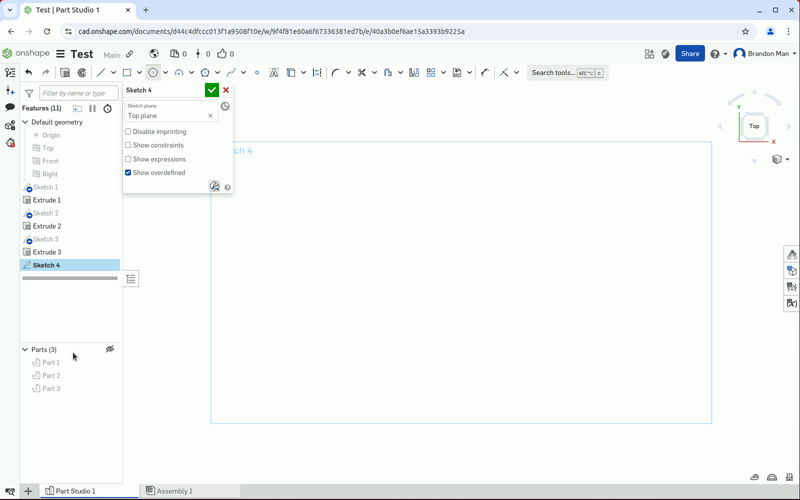
key_down(shift)
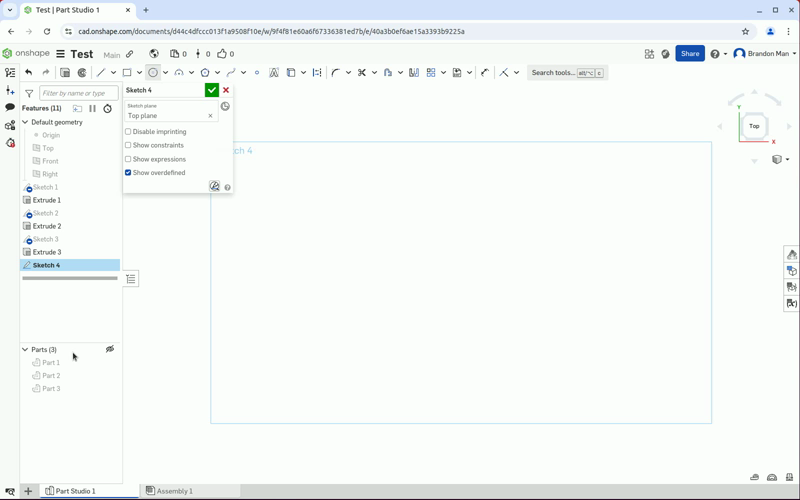
mouse_move(461, 282)
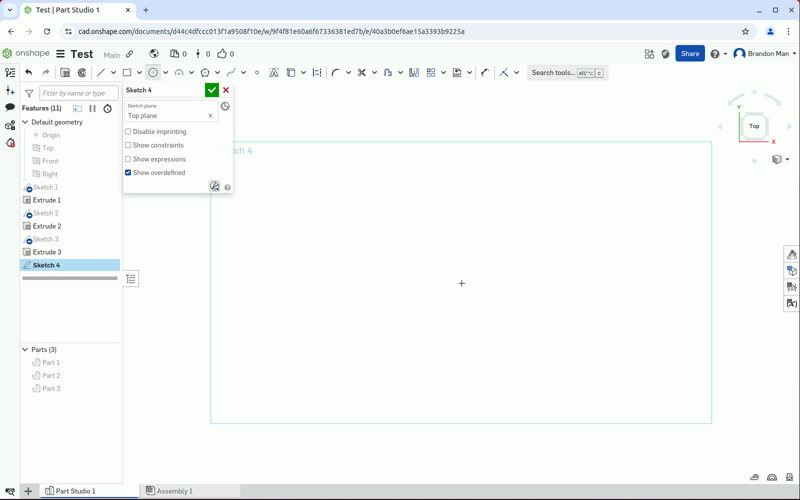
click(461, 282)
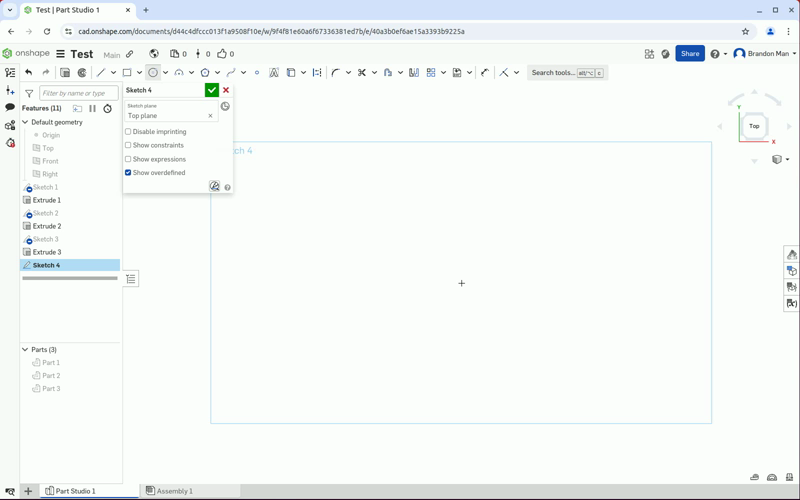
key_up(shift)
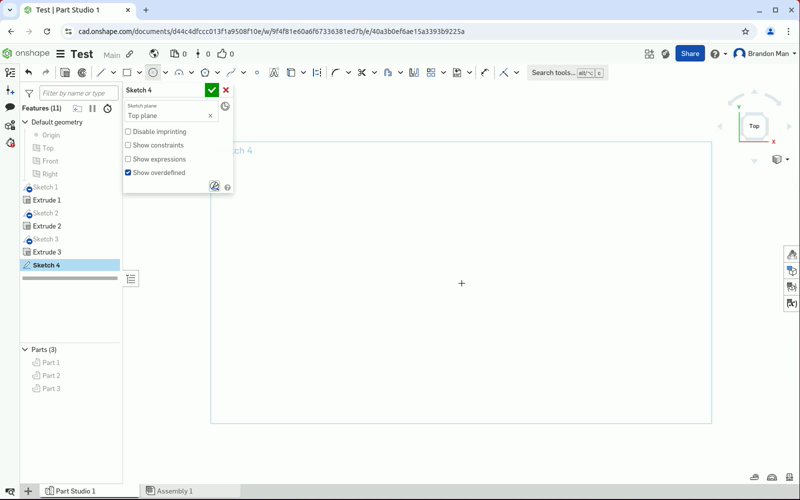
mouse_move(558, 282)
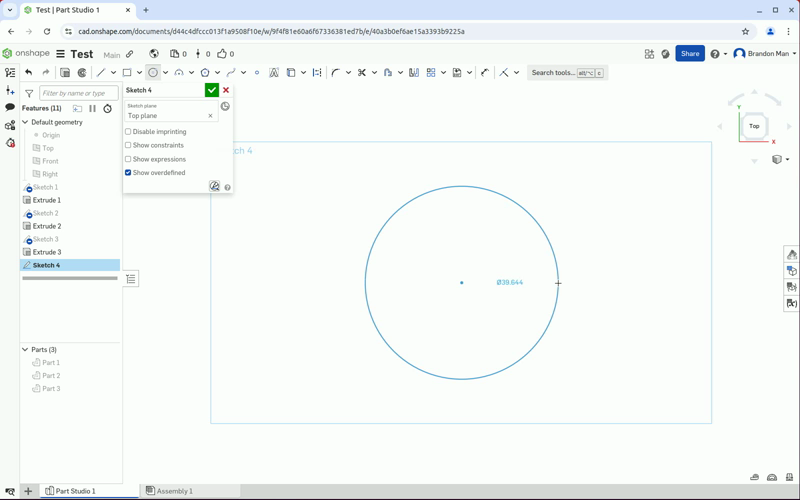
click(558, 282)
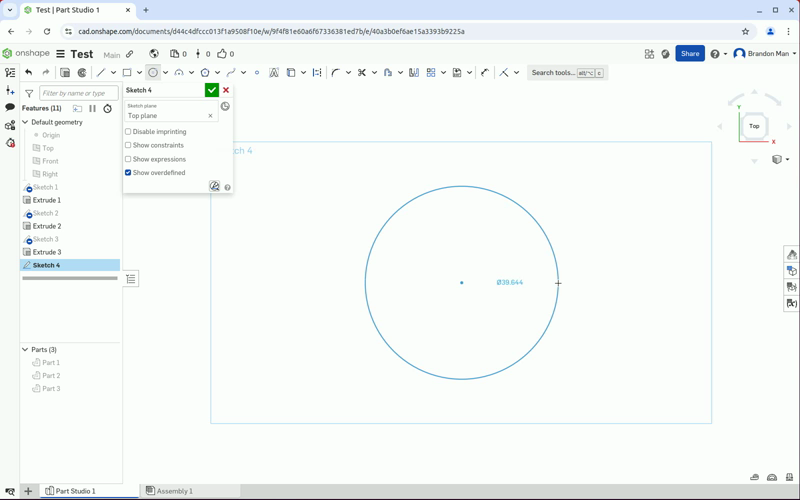
key(esc)
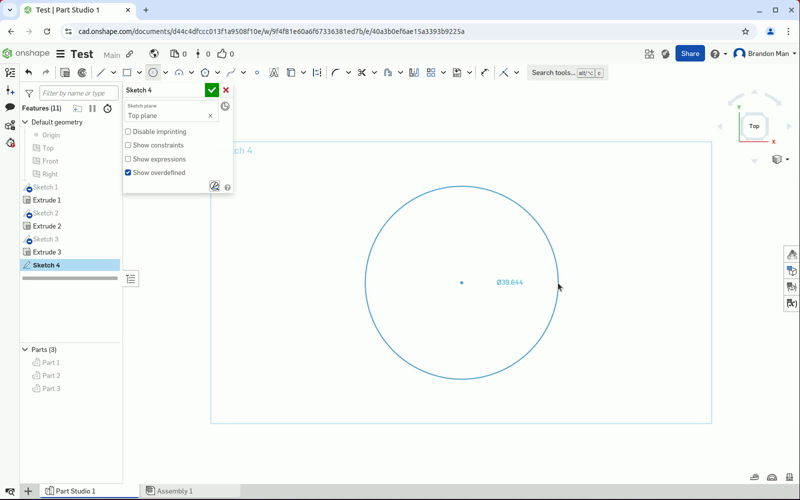
key(c)
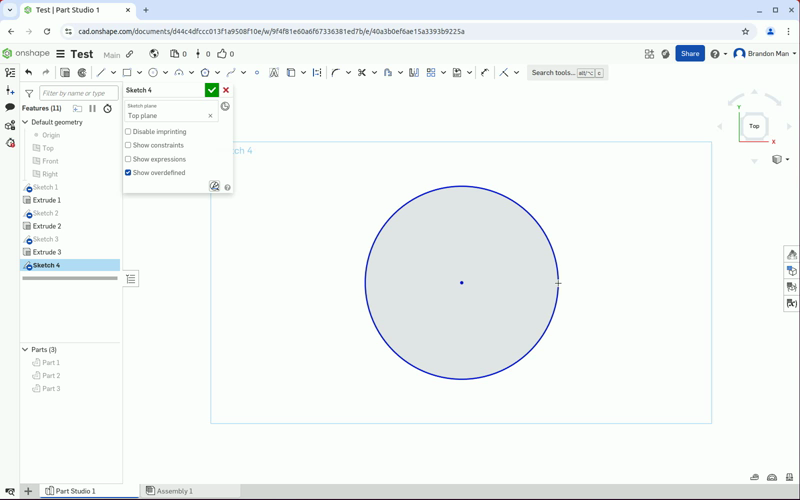
key_down(shift)
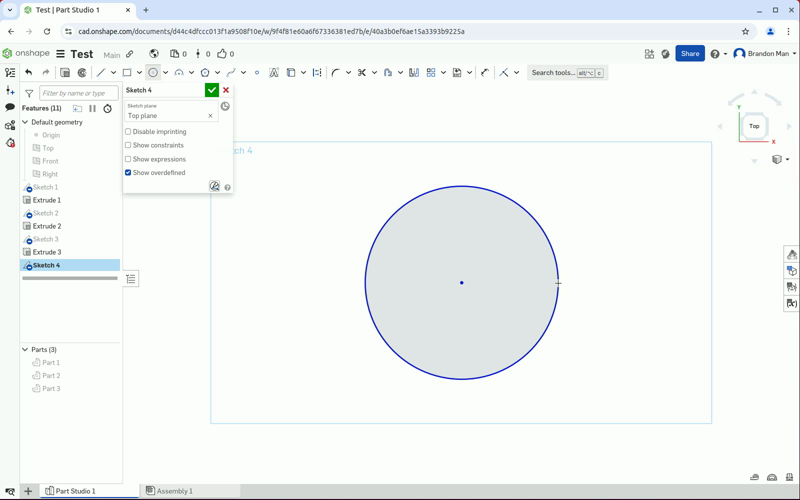
mouse_move(461, 282)
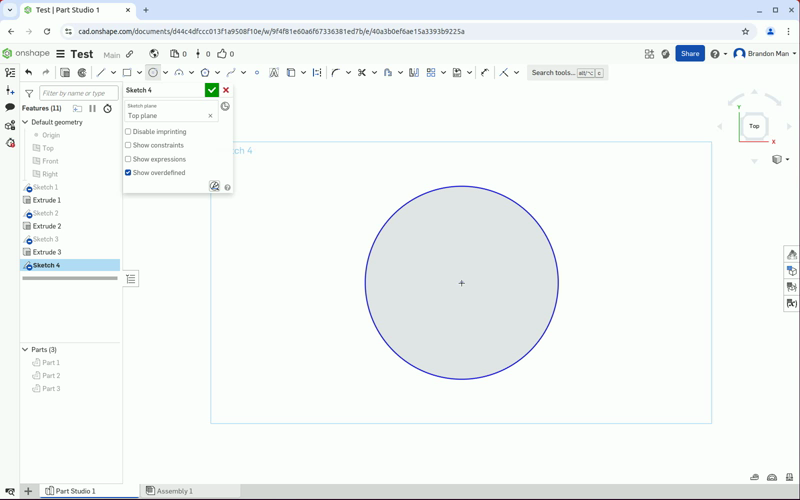
click(461, 282)
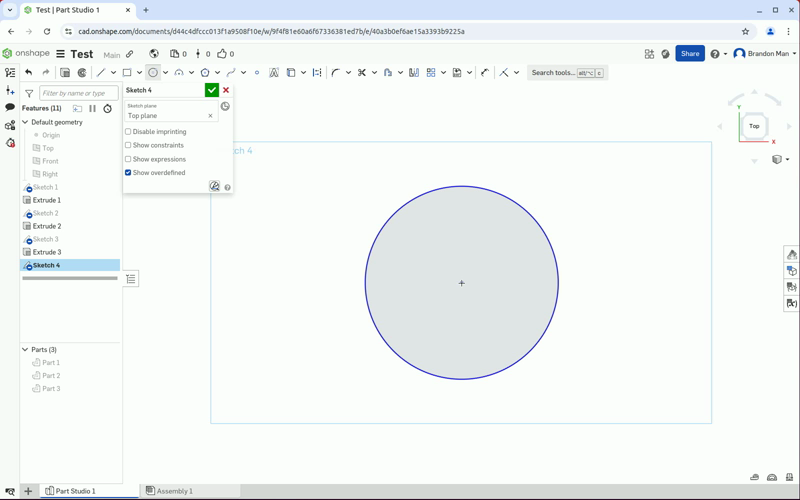
key_up(shift)
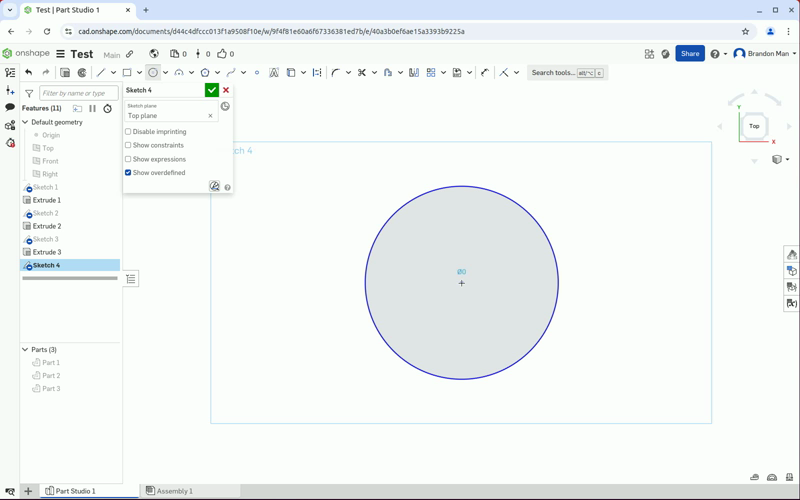
mouse_move(540, 282)
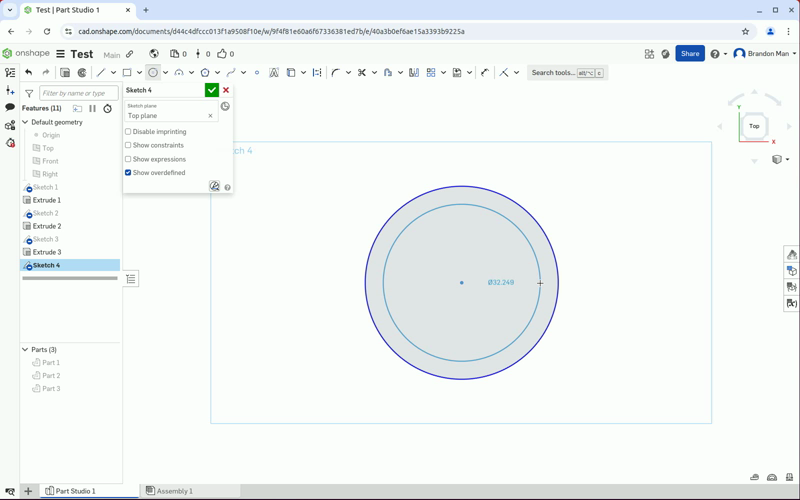
click(540, 282)
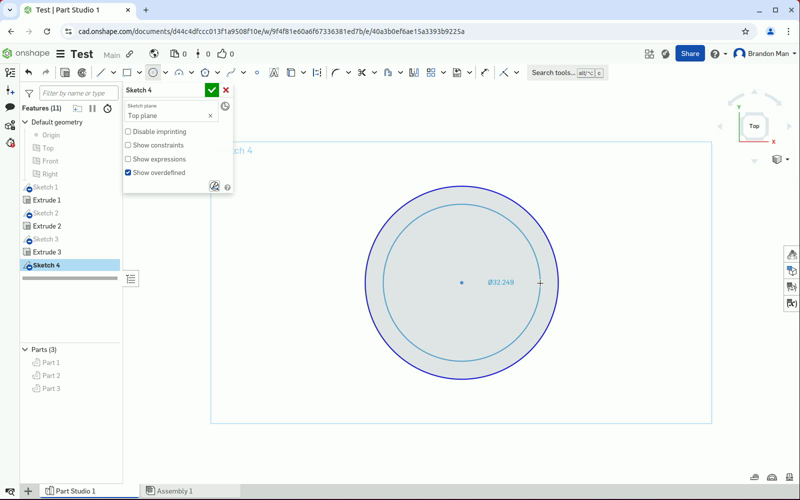
key(esc)
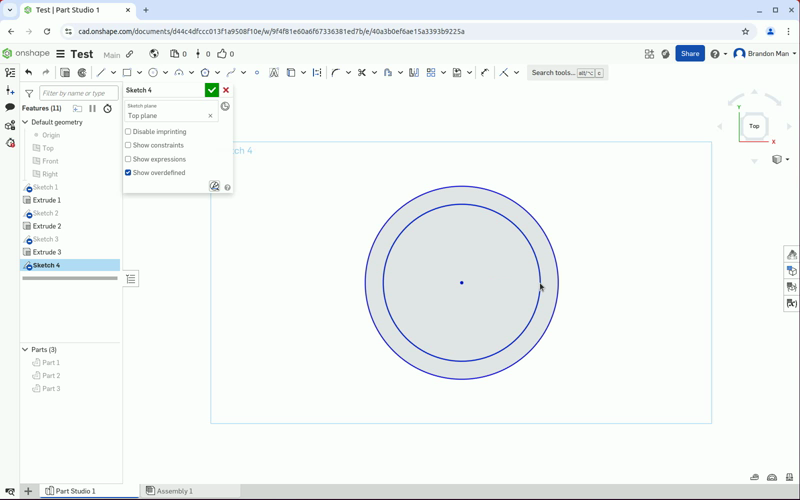
mouse_move(503, 358)
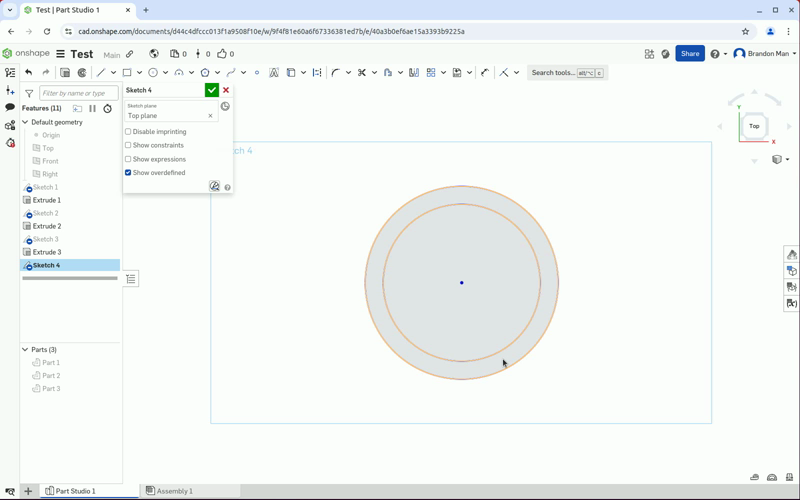
click(503, 358)
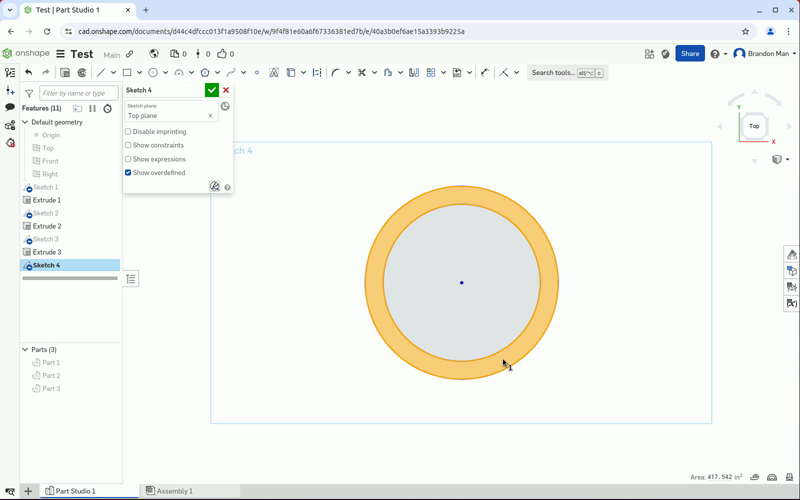
mouse_move(73, 352)
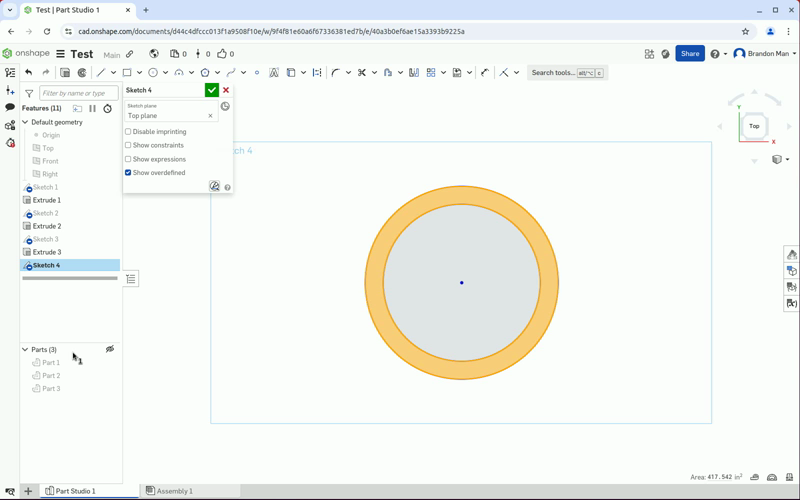
key(shift+y)
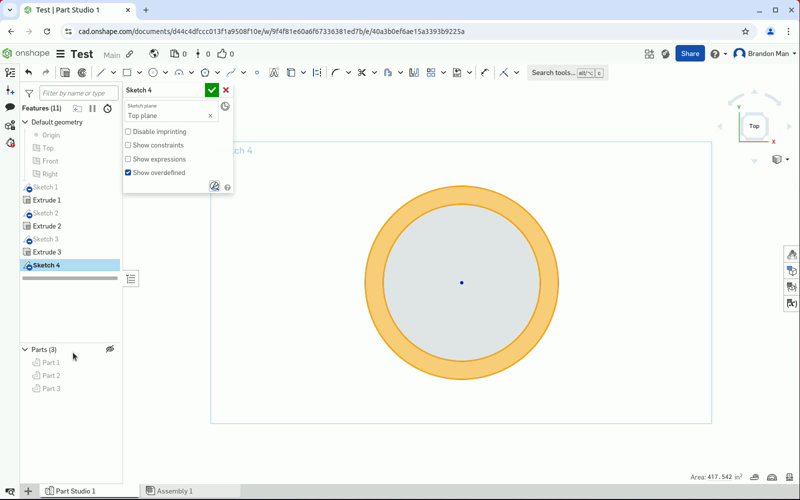
key(shift+e)
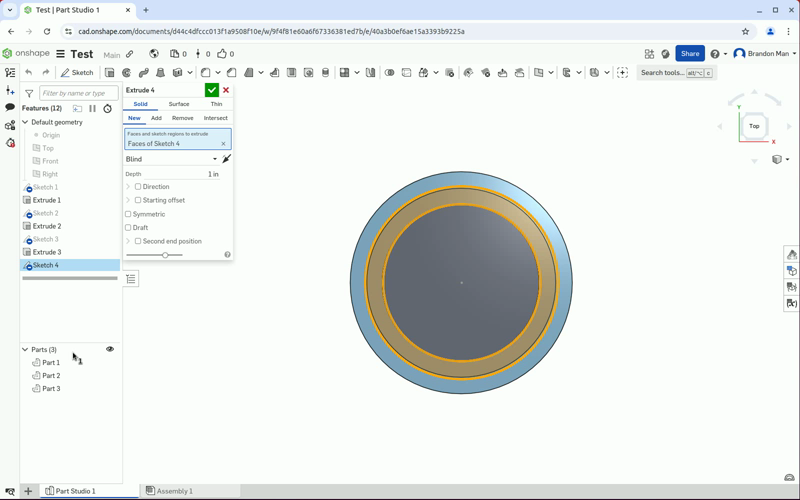
mouse_move(143, 106)
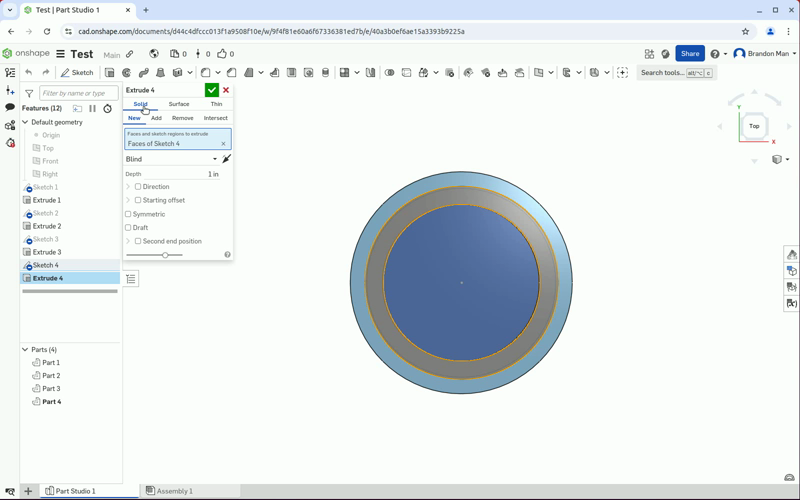
click(143, 106)
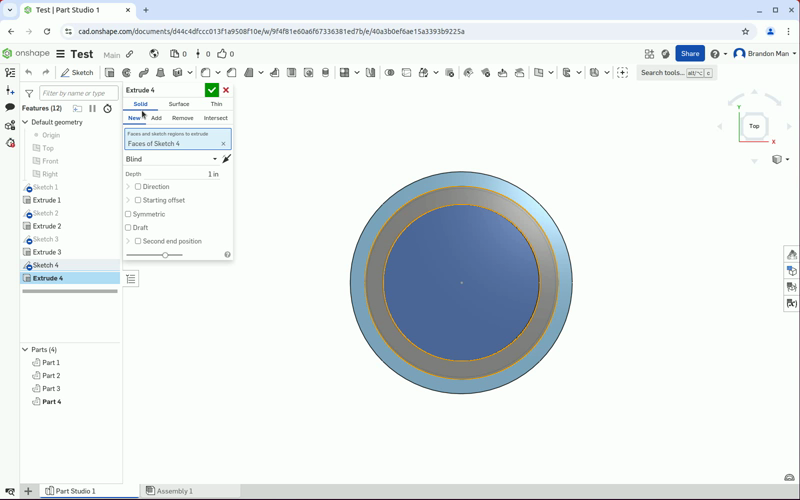
mouse_move(137, 120)
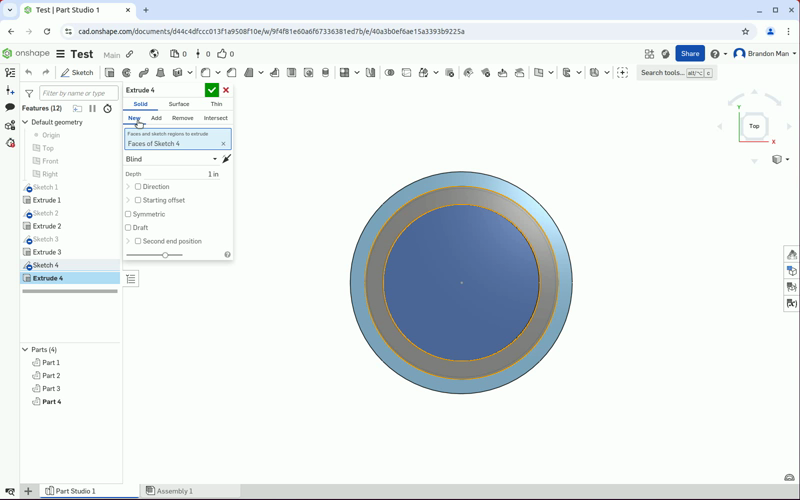
click(137, 120)
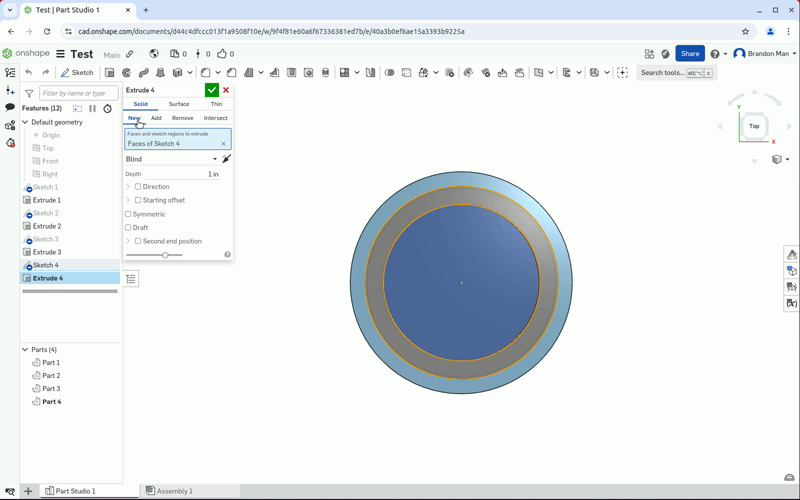
key(tab, 4)
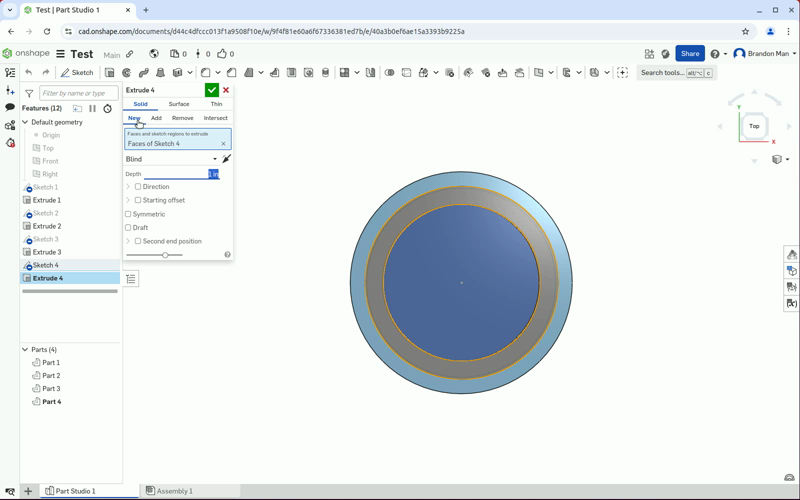
text(9.869)
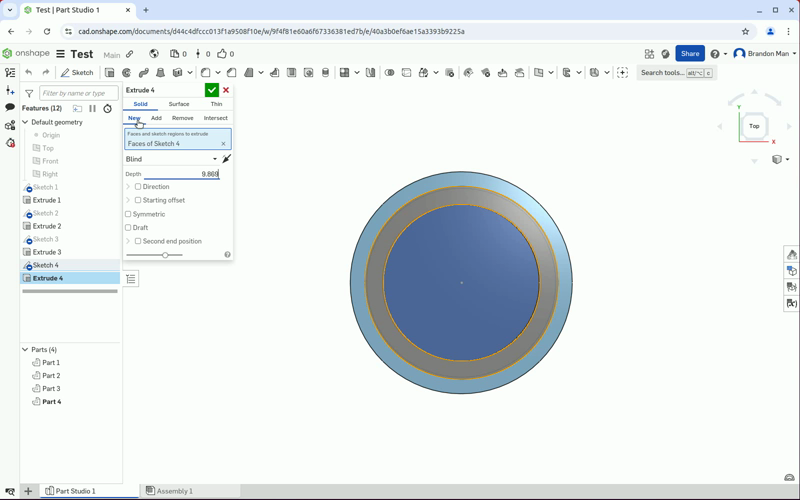
key(enter)
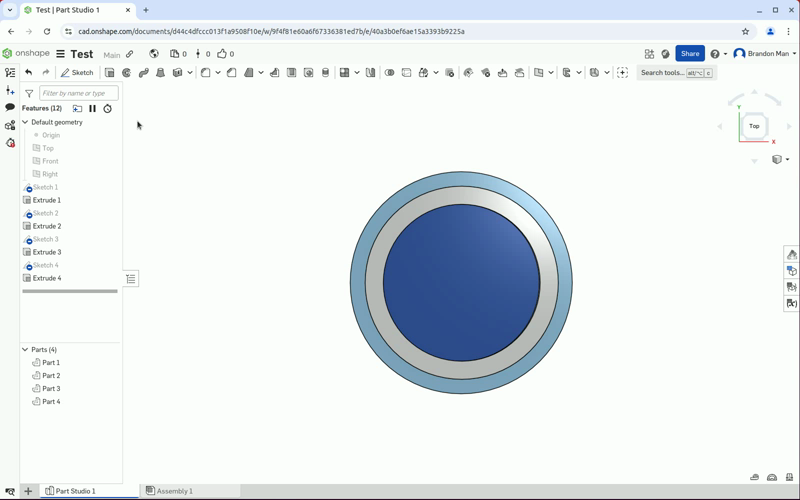
key(shift+h)
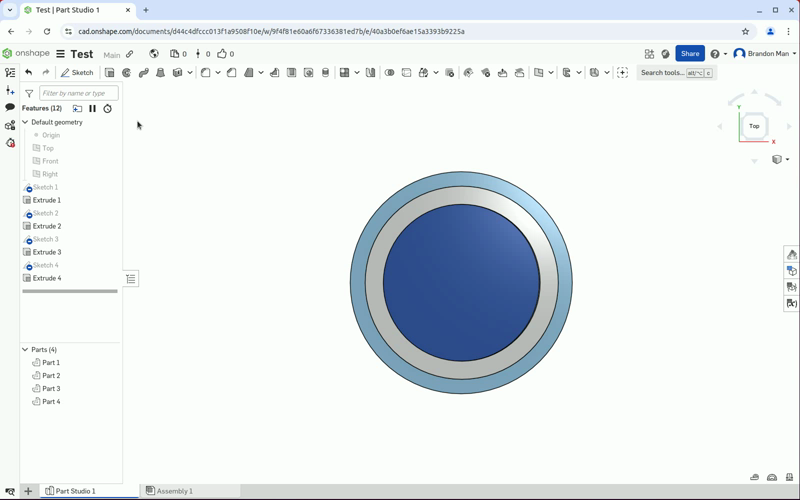
key(shift+h)
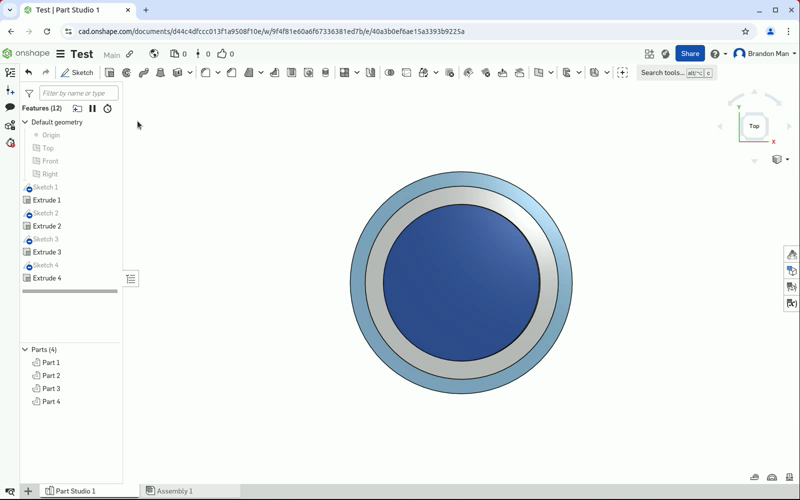
key(shift+7)
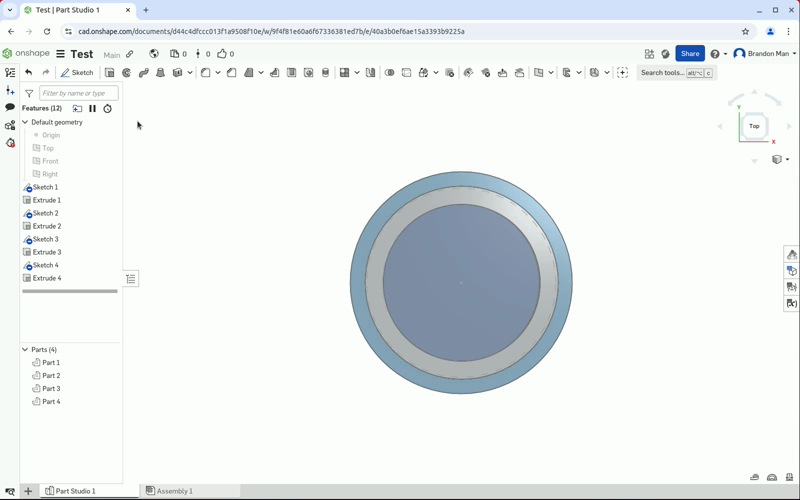
key(up, 3)
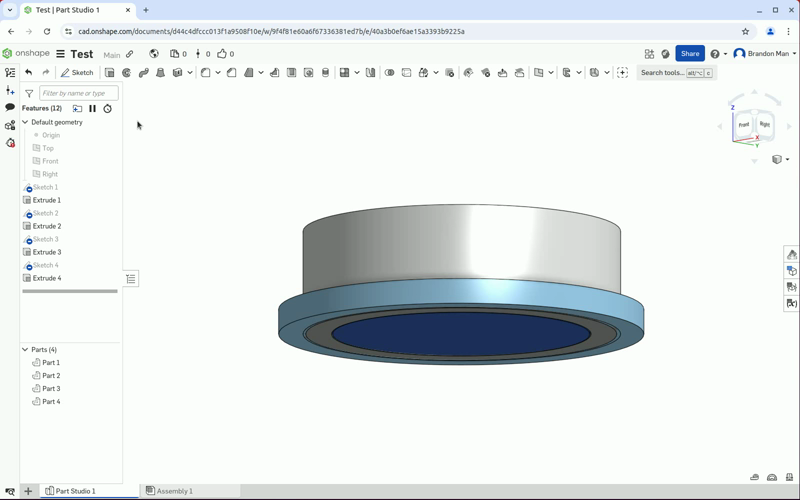
key(left, 3)
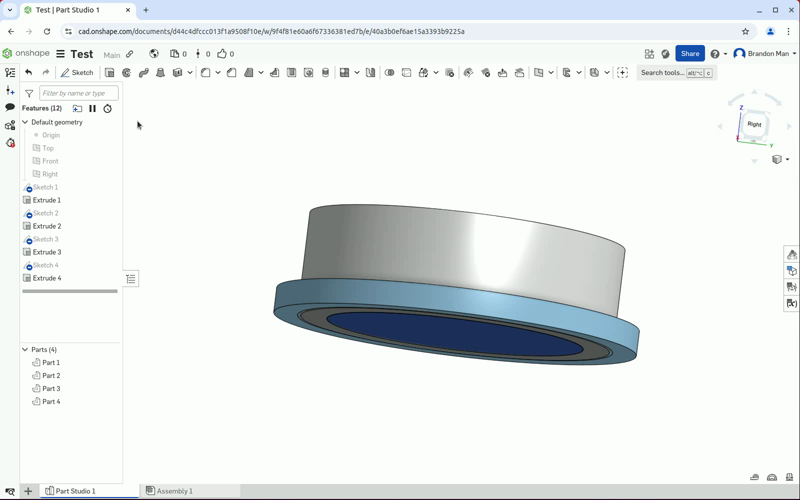
key(right, 3)
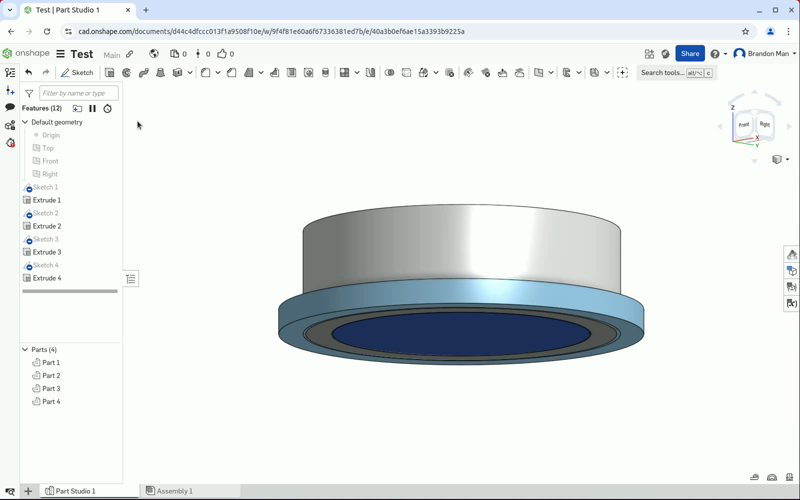
key(down, 3)
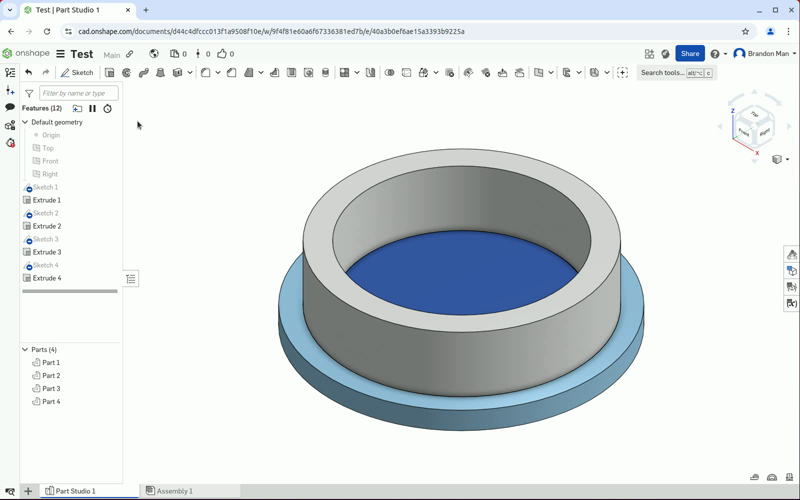
mouse_move(73, 189)
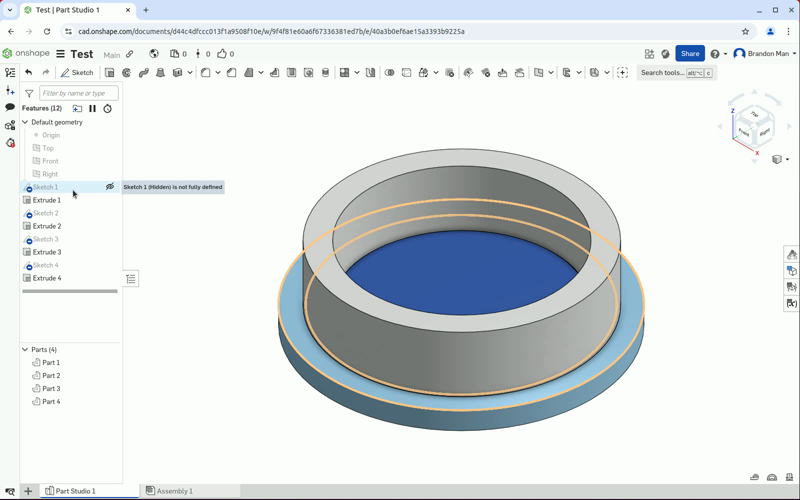
click(73, 189)